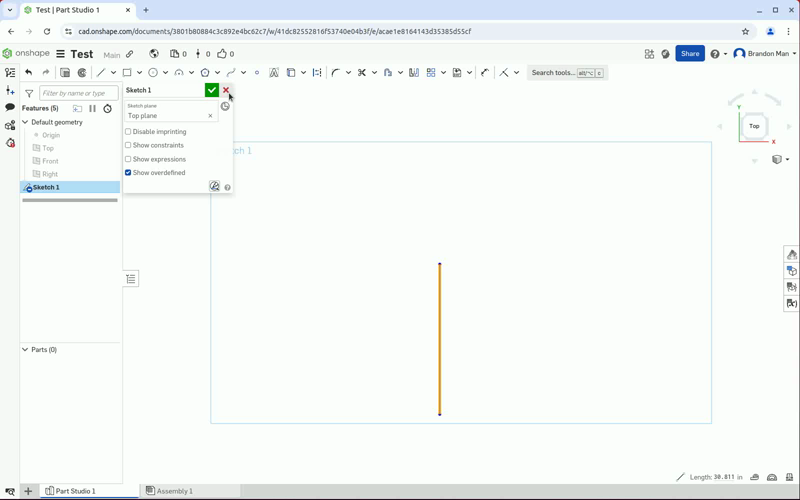
key(shift+h)
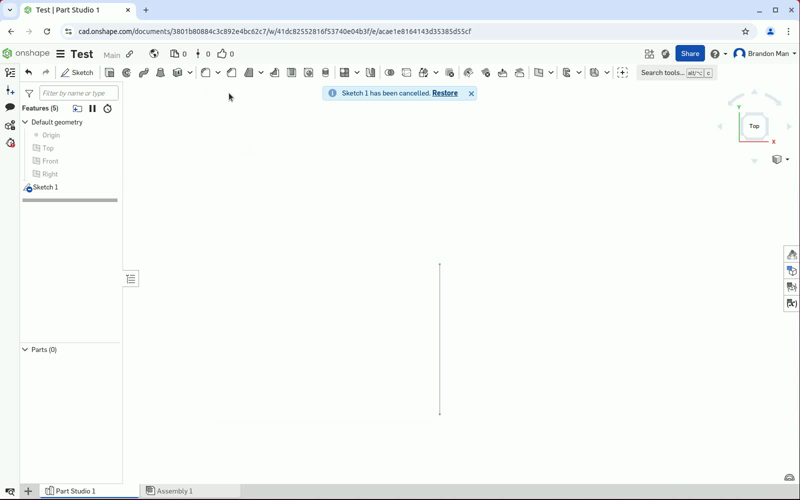
key(shift+s)
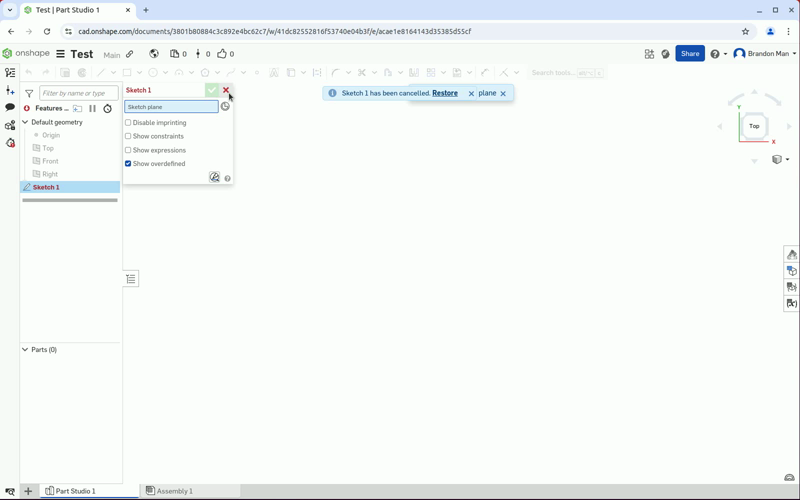
mouse_move(73, 150)
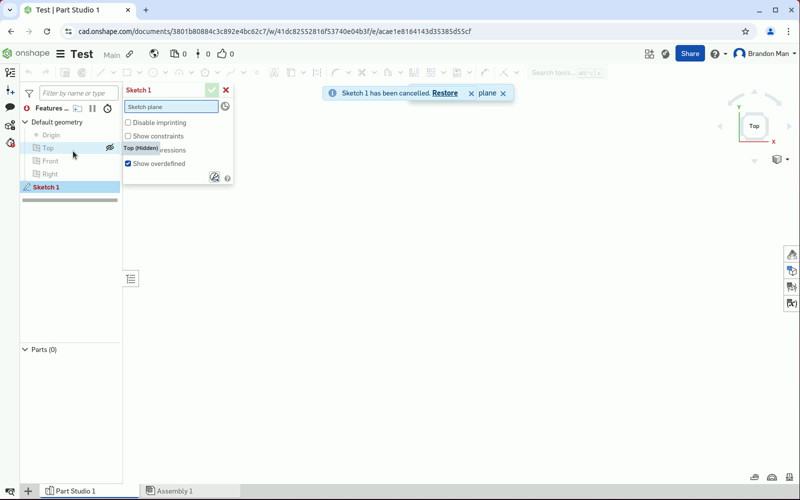
click(73, 150)
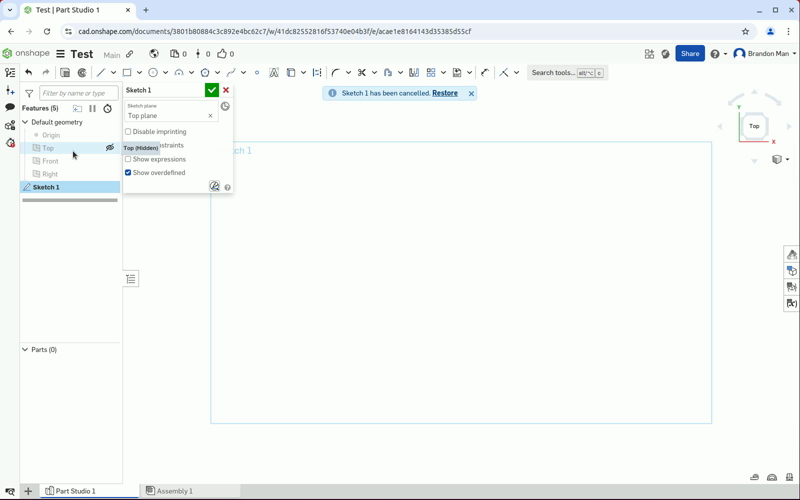
mouse_move(73, 352)
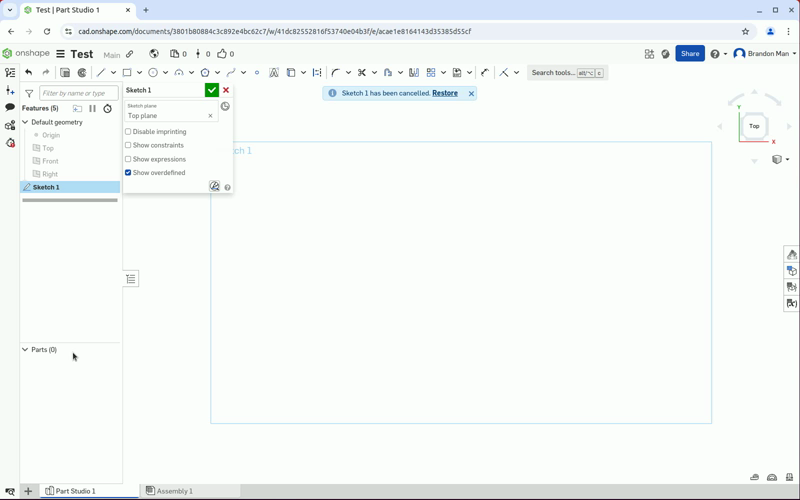
key(y)
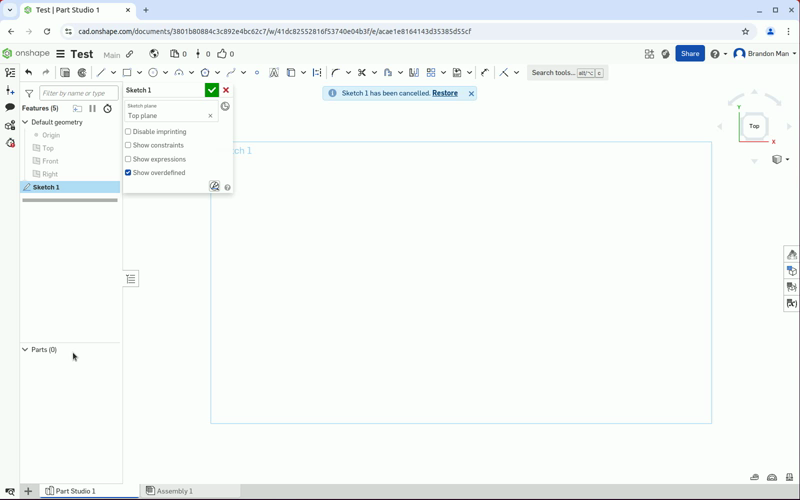
key(c)
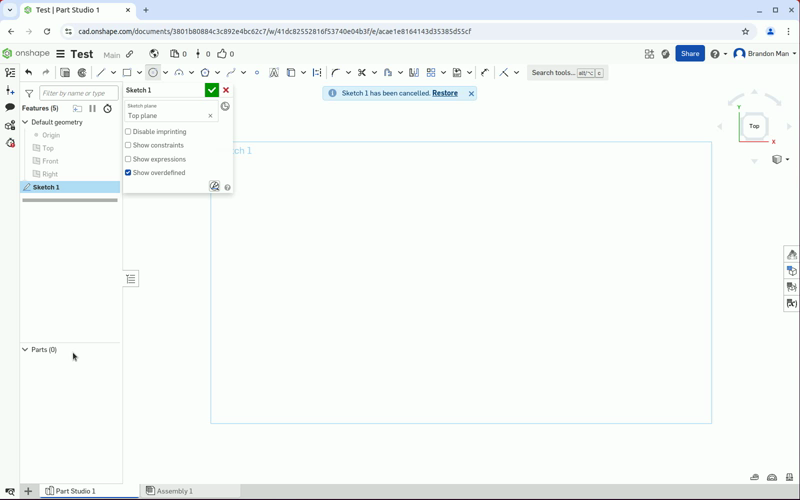
key_down(shift)
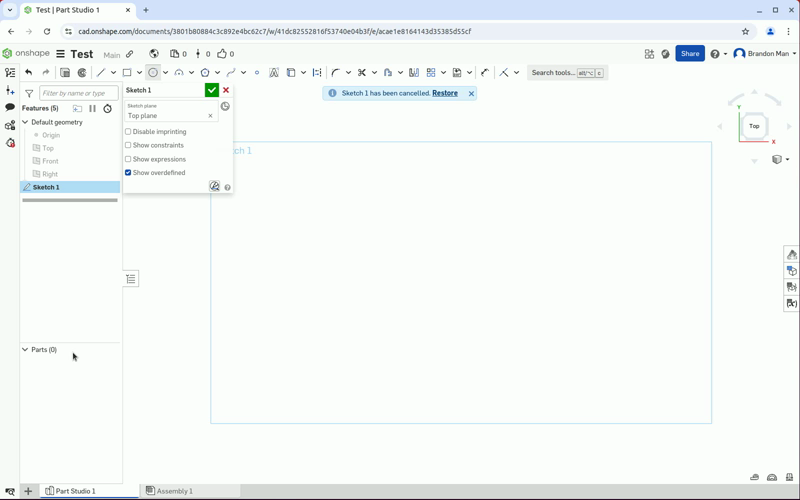
mouse_move(461, 282)
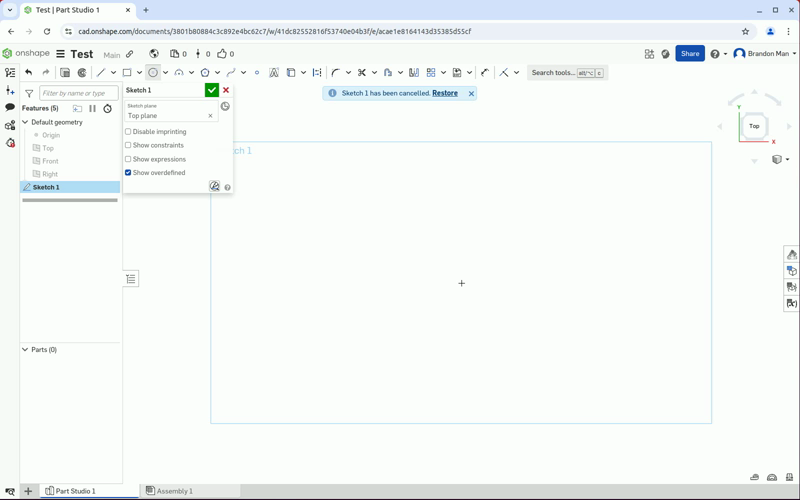
click(461, 282)
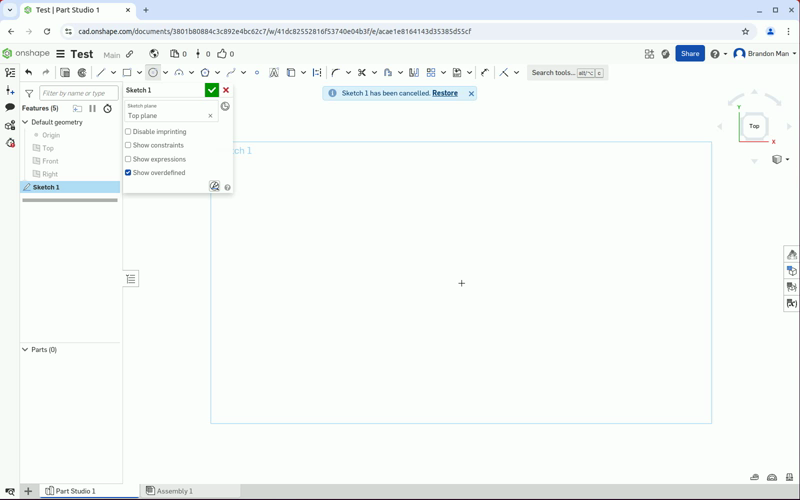
key_up(shift)
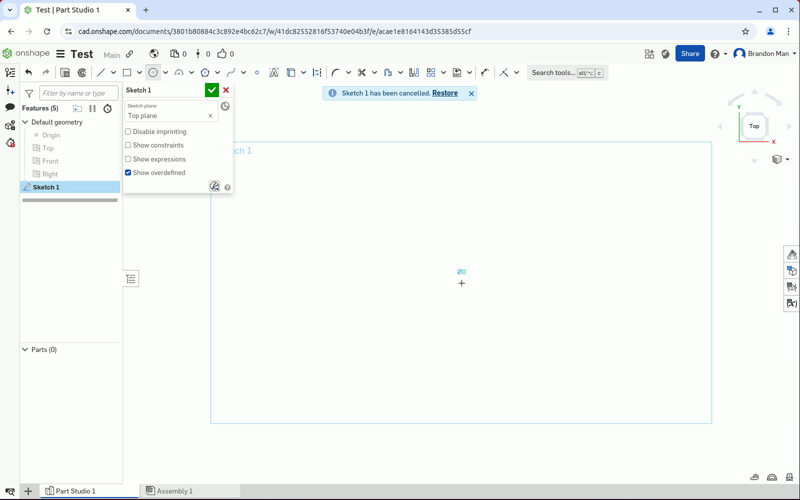
mouse_move(520, 282)
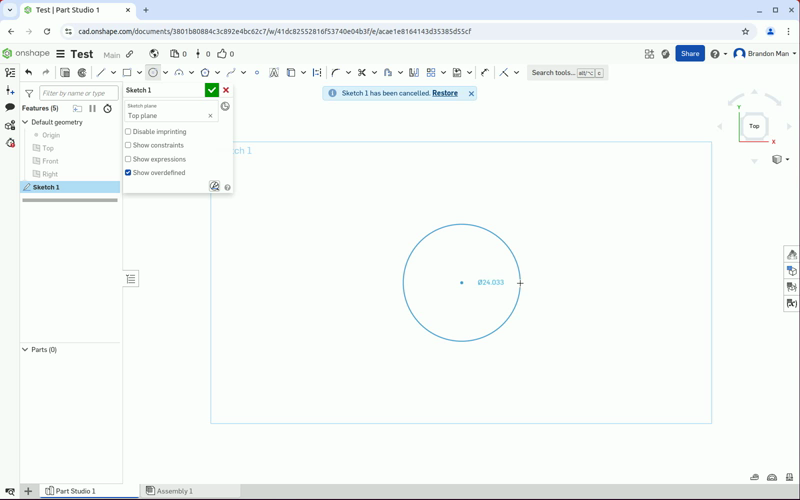
click(520, 282)
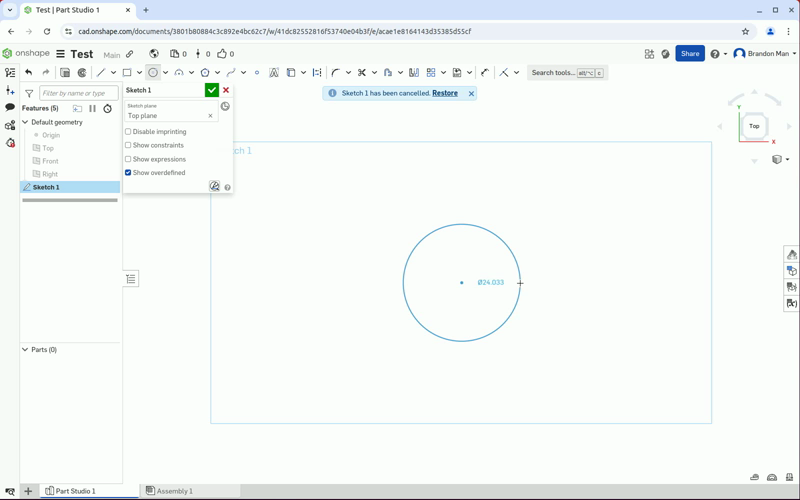
key(esc)
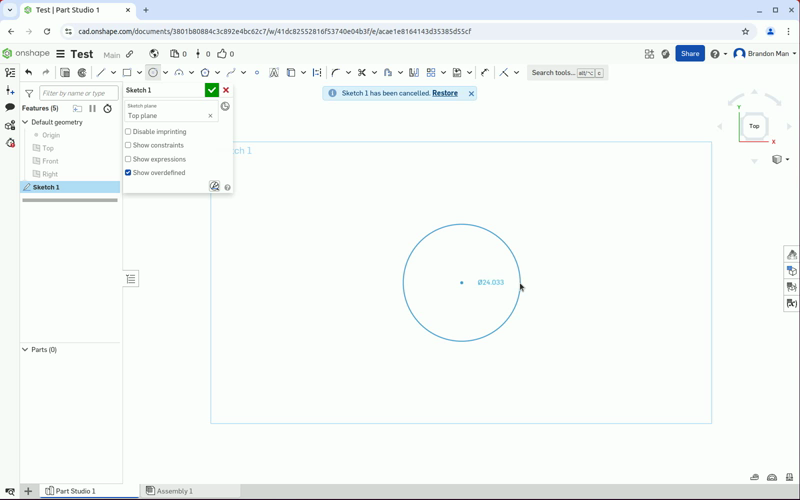
key(a)
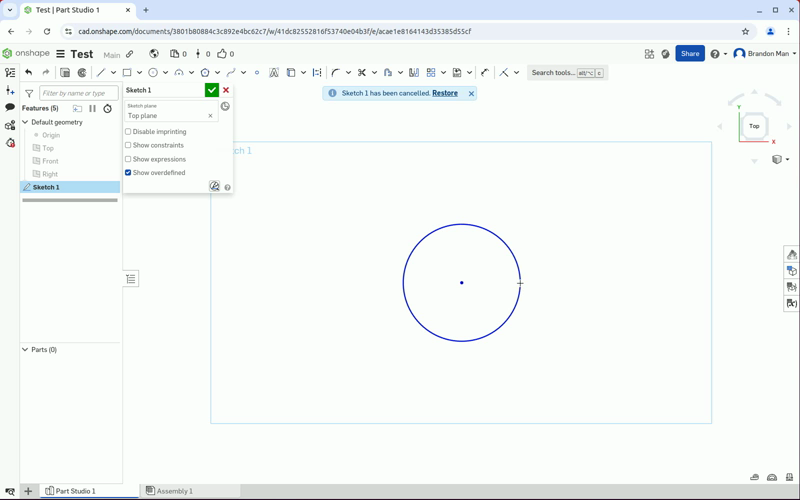
key_down(shift)
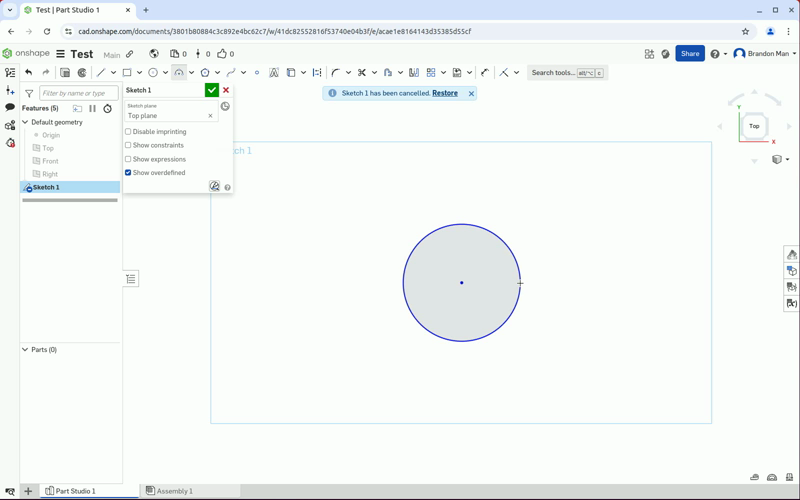
mouse_move(440, 249)
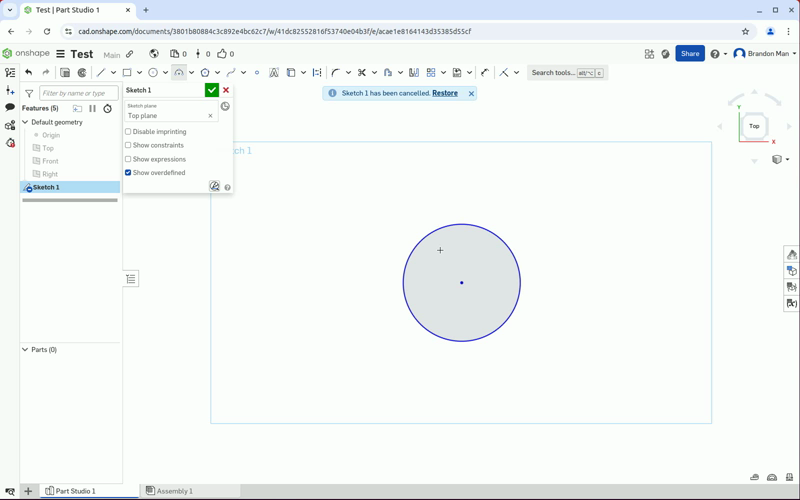
click(440, 249)
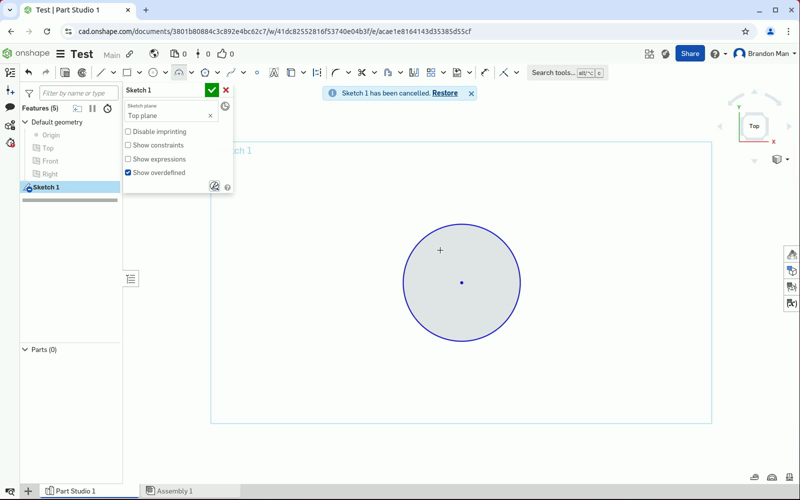
key_up(shift)
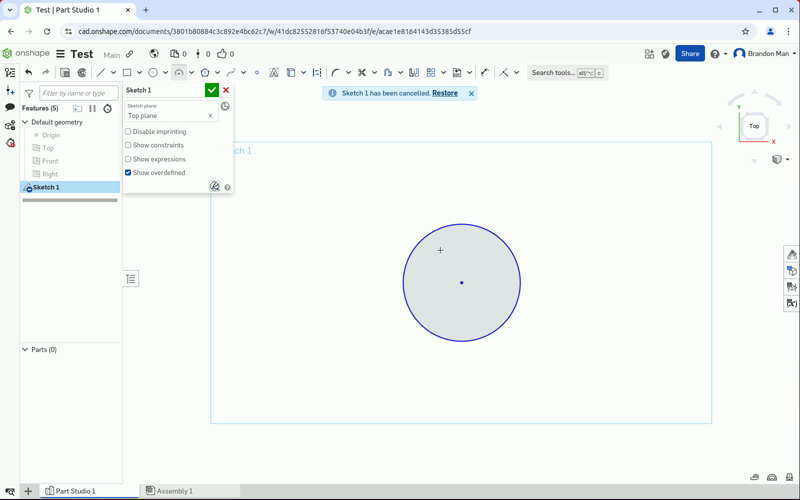
key_down(shift)
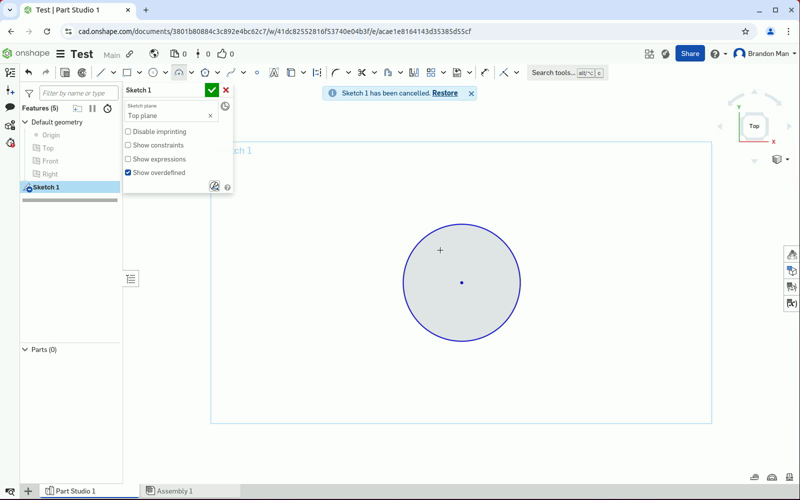
mouse_move(482, 249)
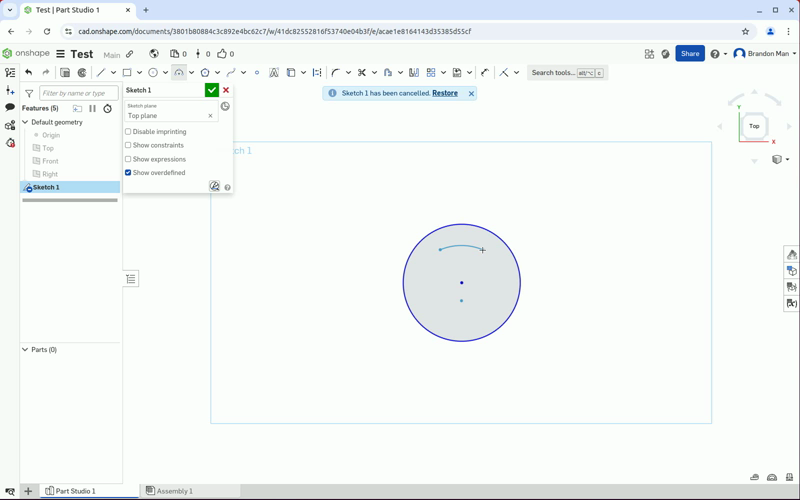
click(482, 249)
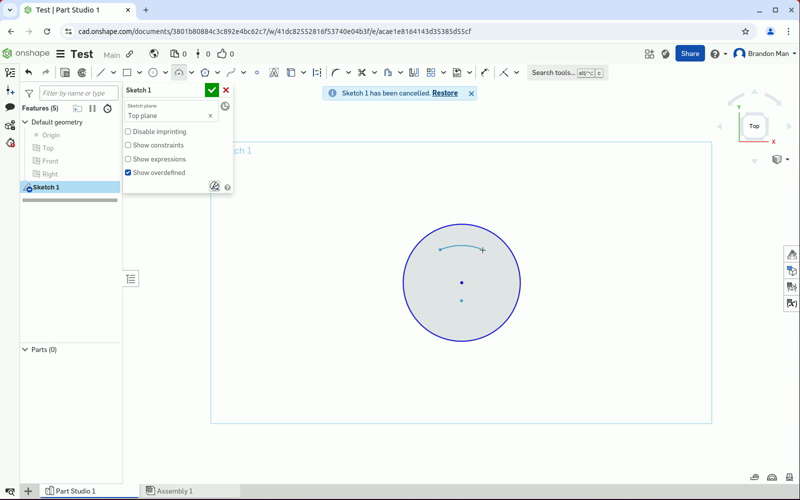
mouse_move(461, 320)
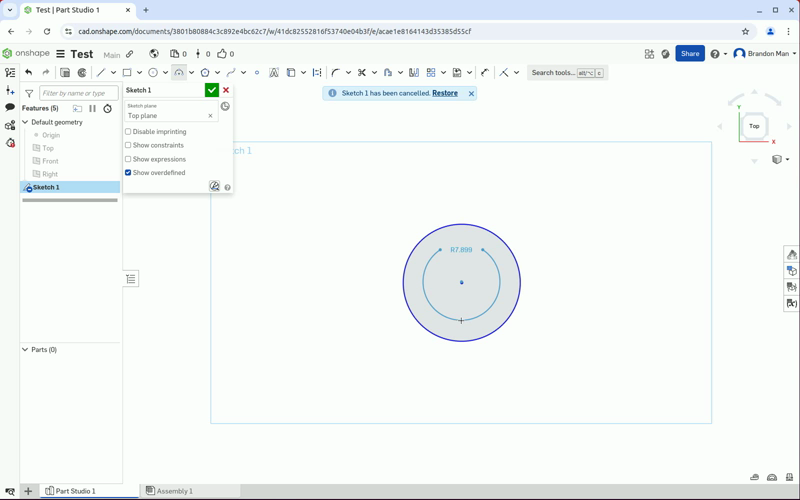
click(461, 320)
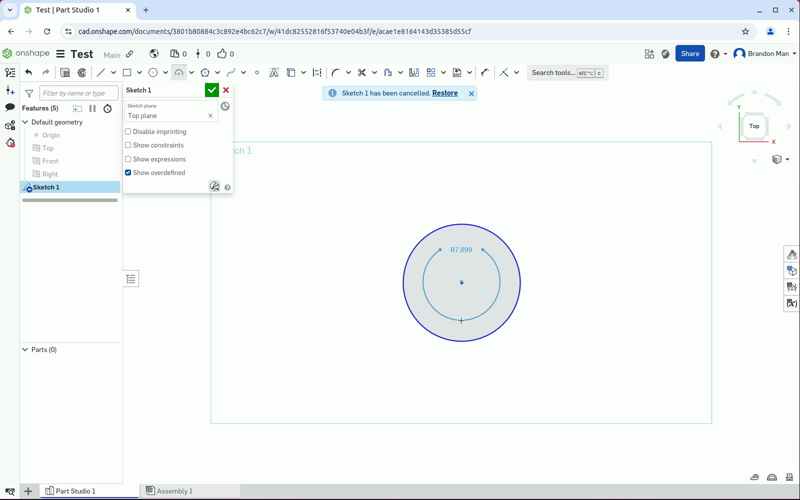
key_up(shift)
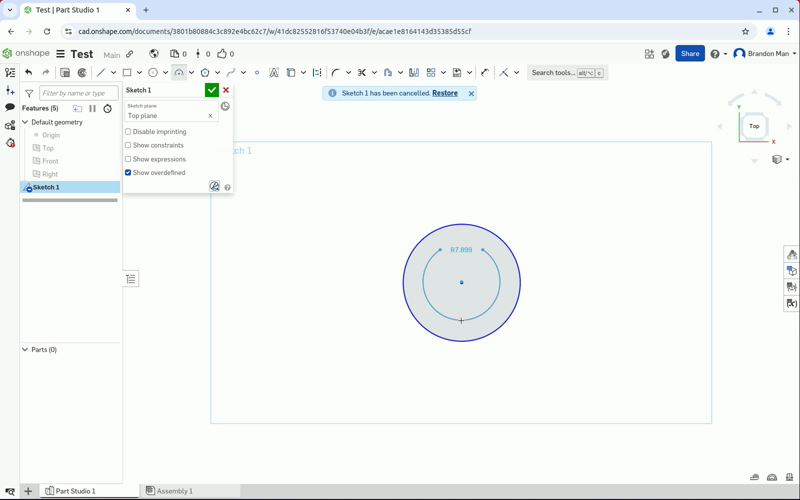
key(esc)
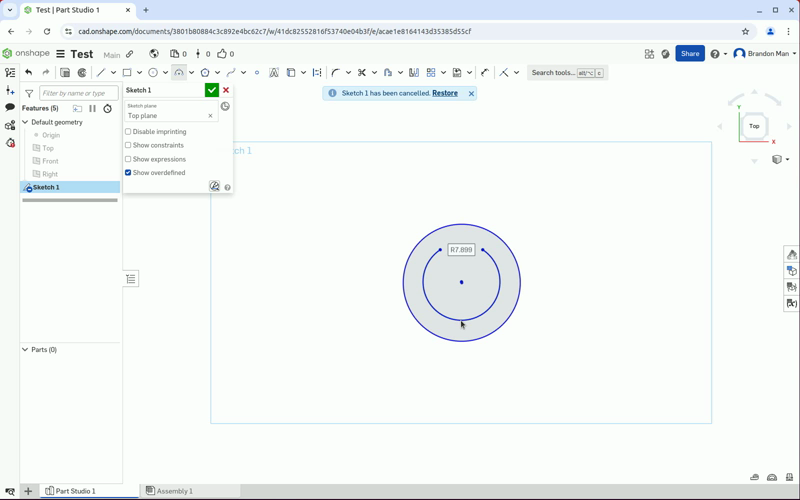
key(l)
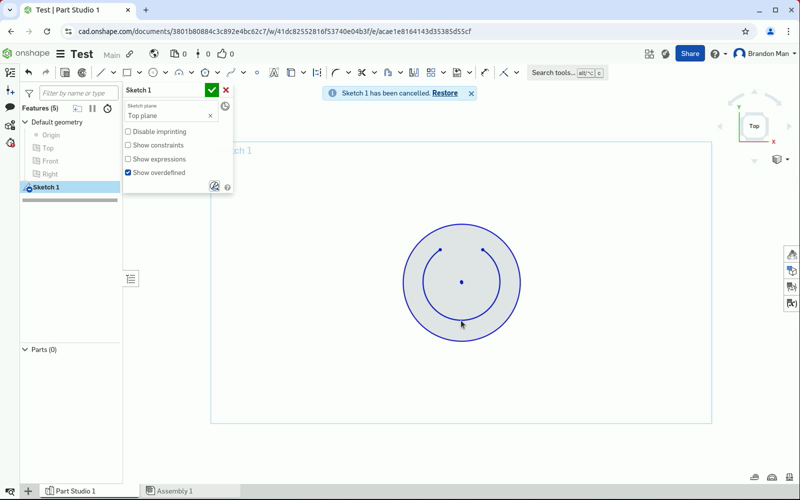
mouse_move(482, 249)
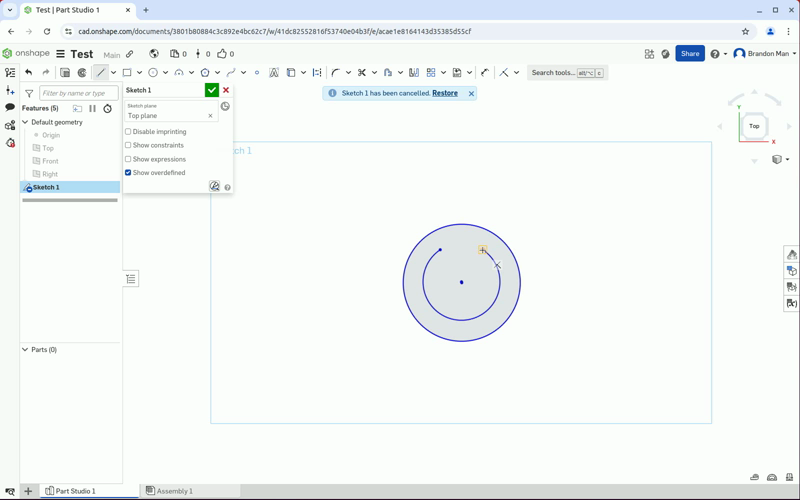
click(482, 249)
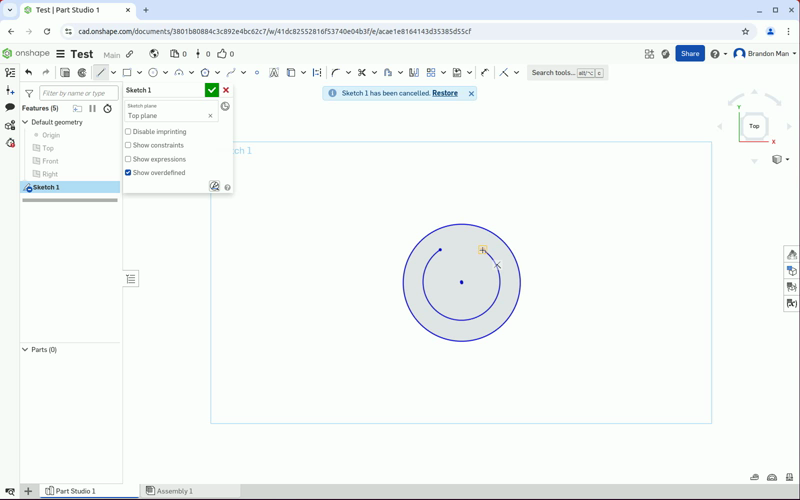
mouse_move(512, 249)
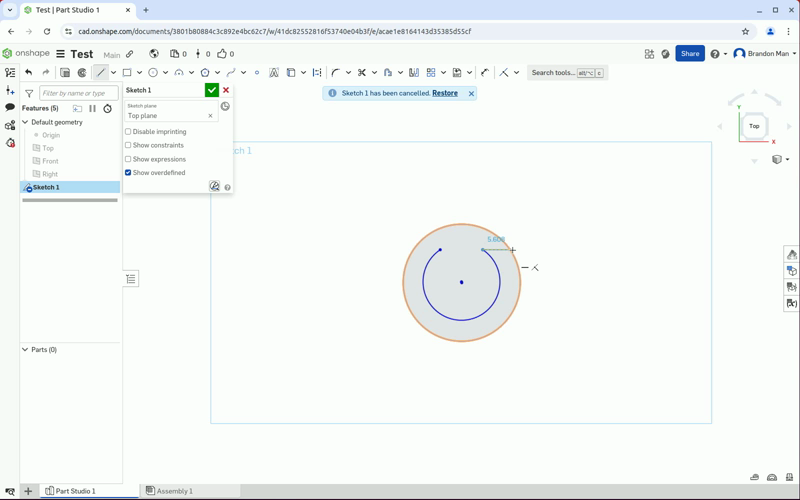
key_down(shift)
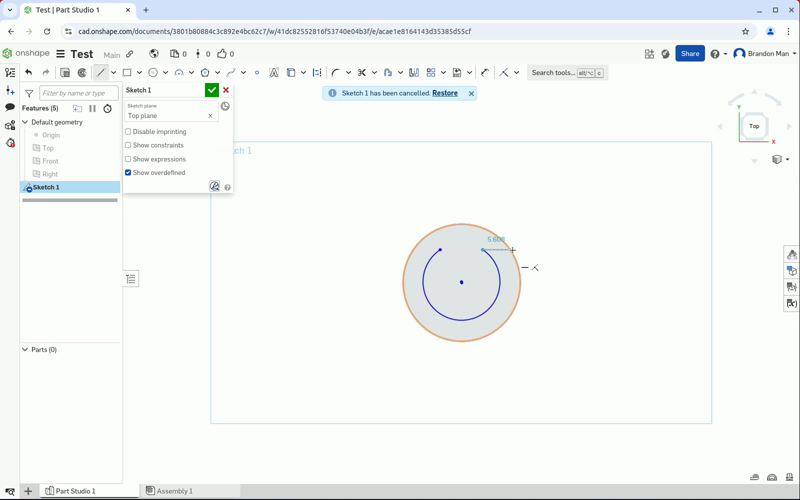
mouse_move(440, 249)
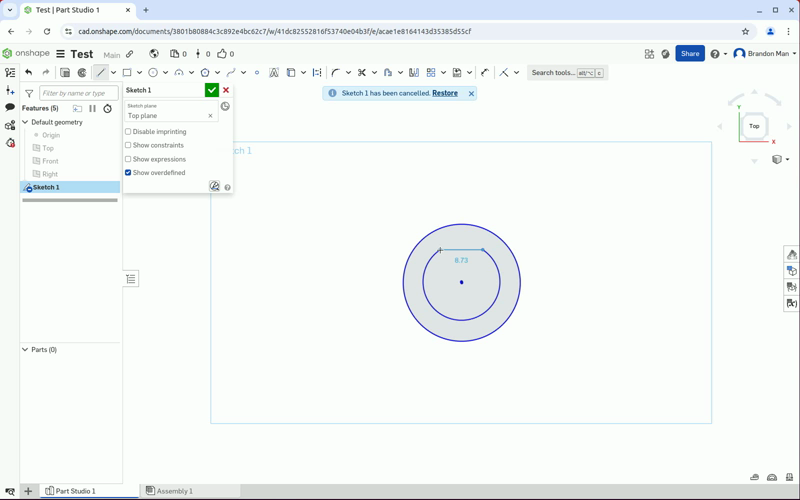
key_up(shift)
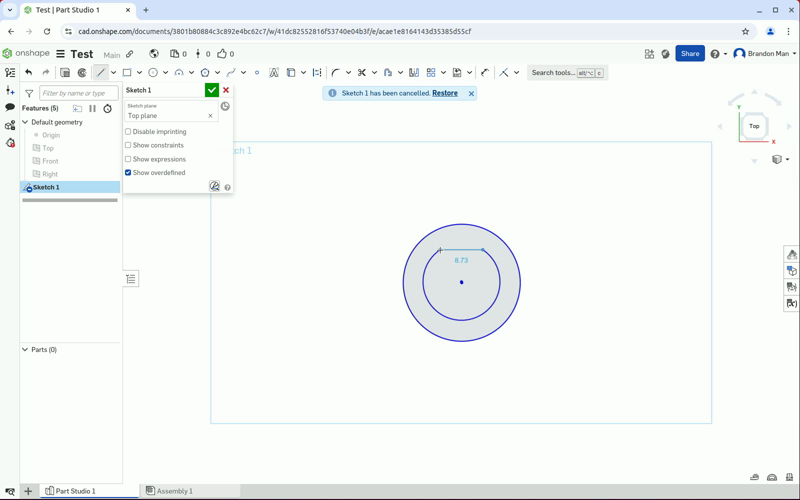
click(440, 249)
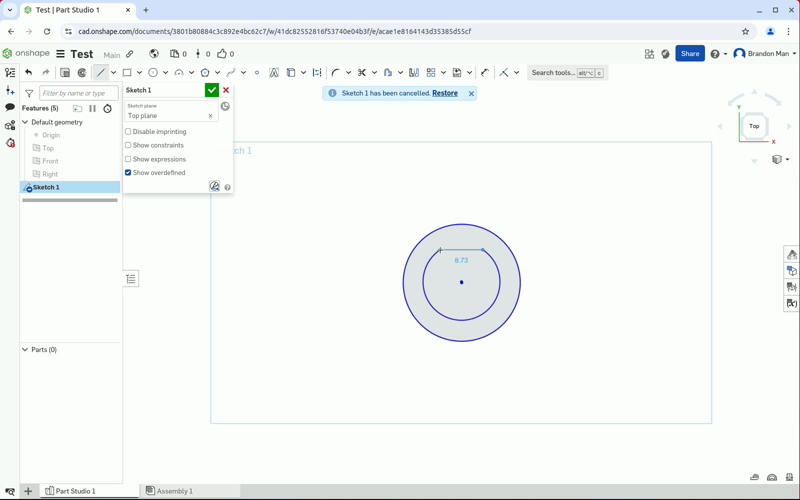
key(esc)
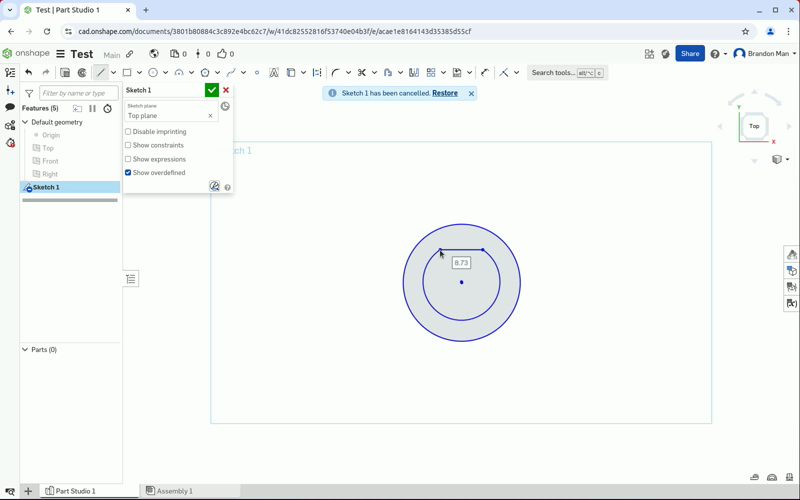
mouse_move(433, 328)
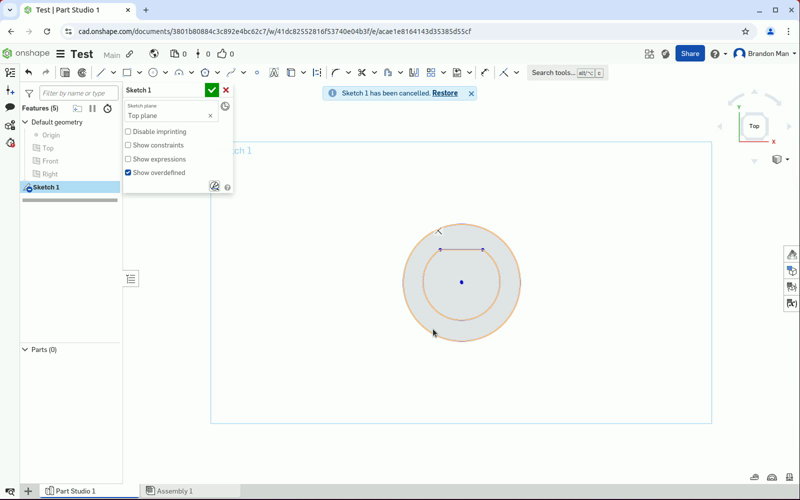
click(433, 328)
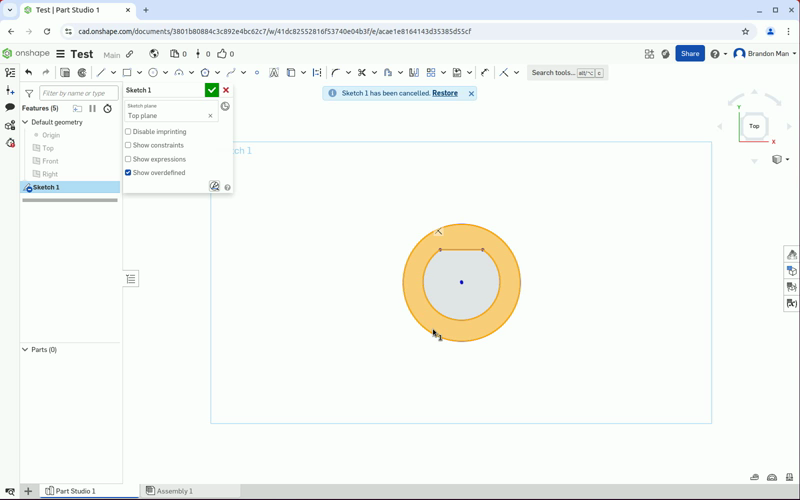
mouse_move(73, 352)
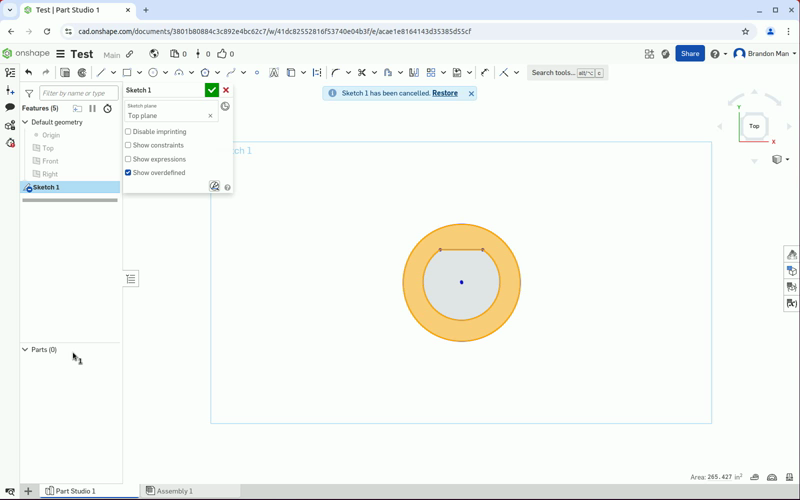
key(shift+y)
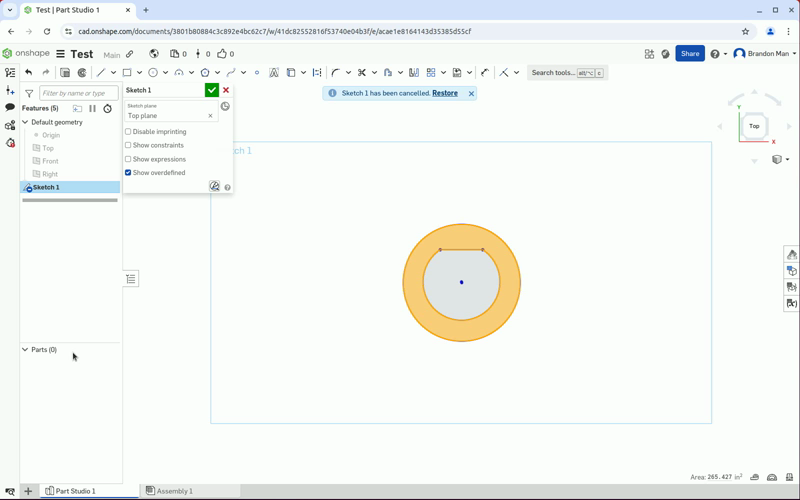
key(shift+e)
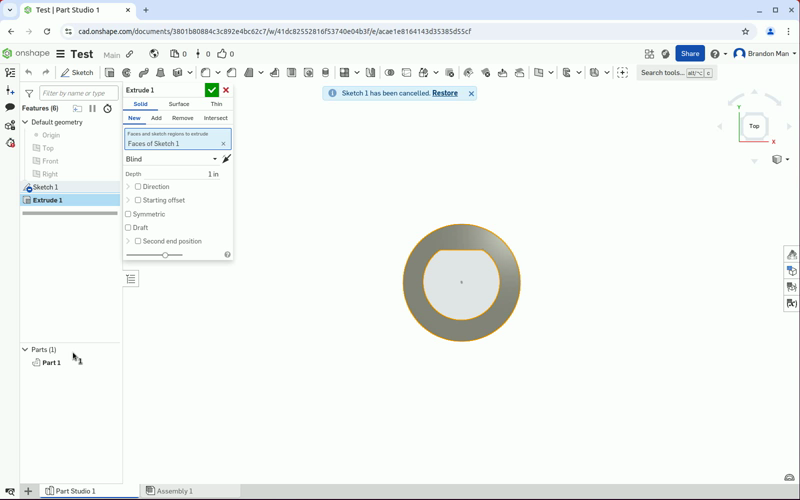
mouse_move(143, 106)
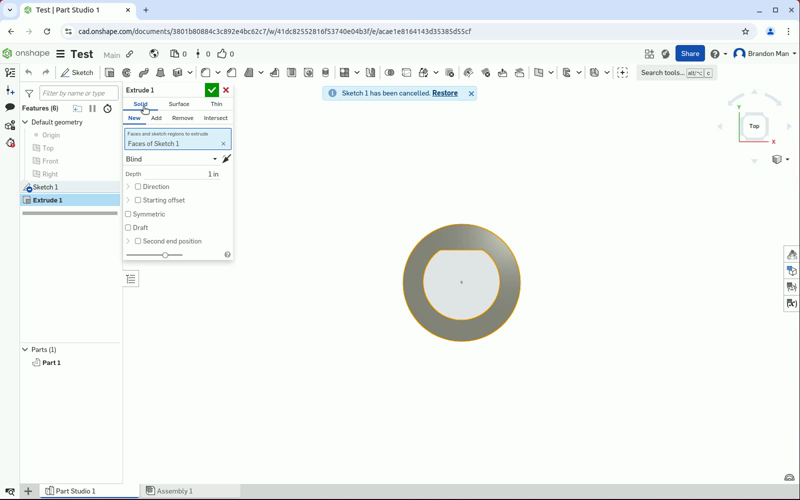
click(143, 106)
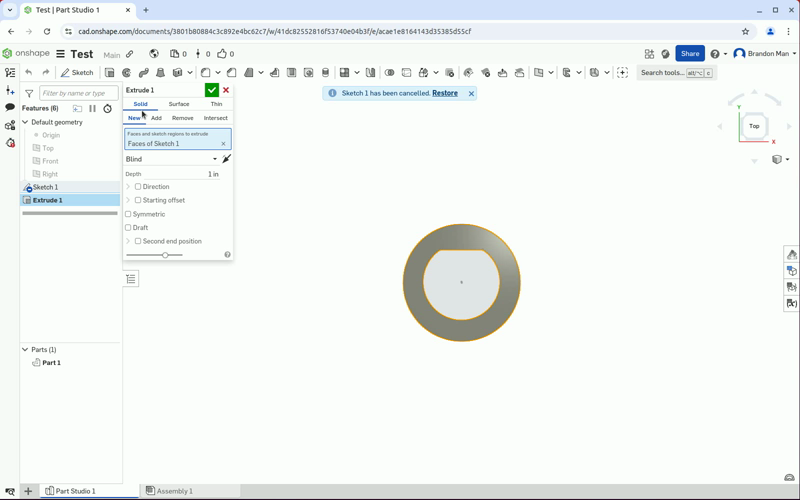
mouse_move(137, 120)
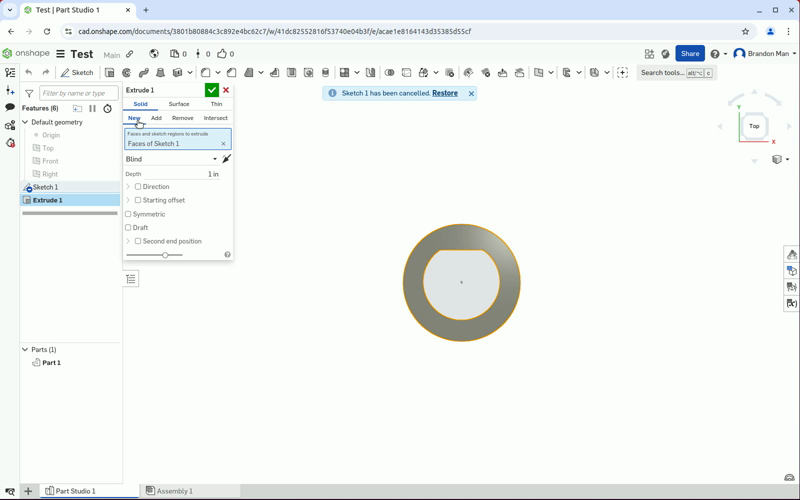
click(137, 120)
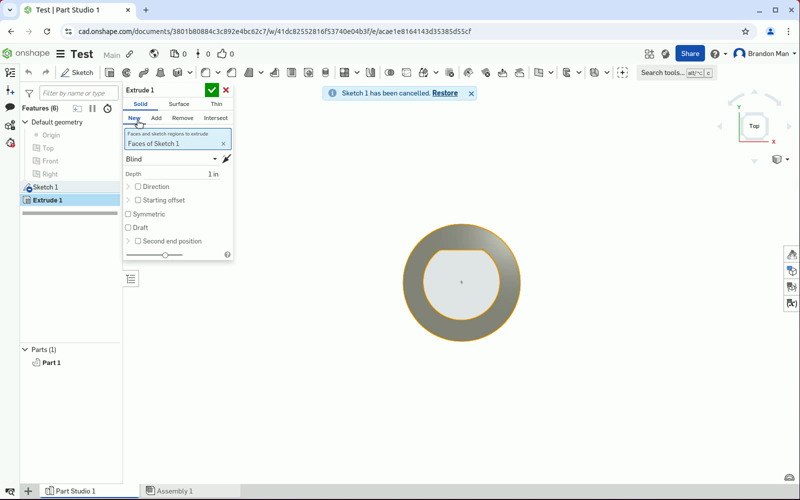
key(tab, 4)
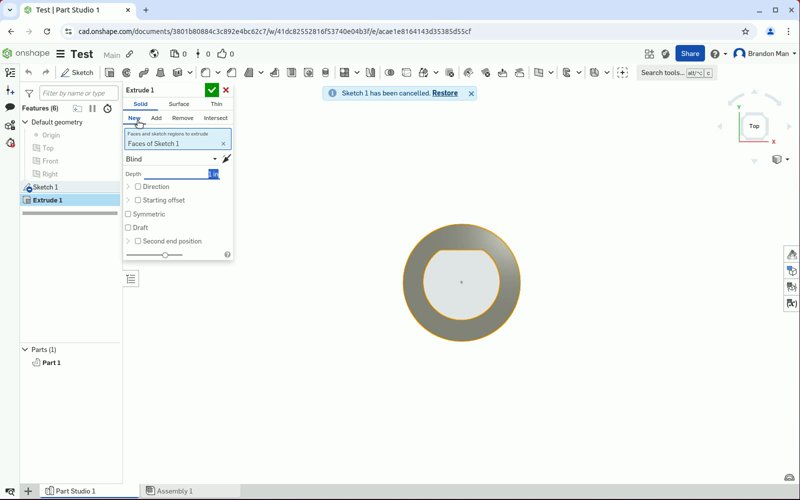
text(5.296)
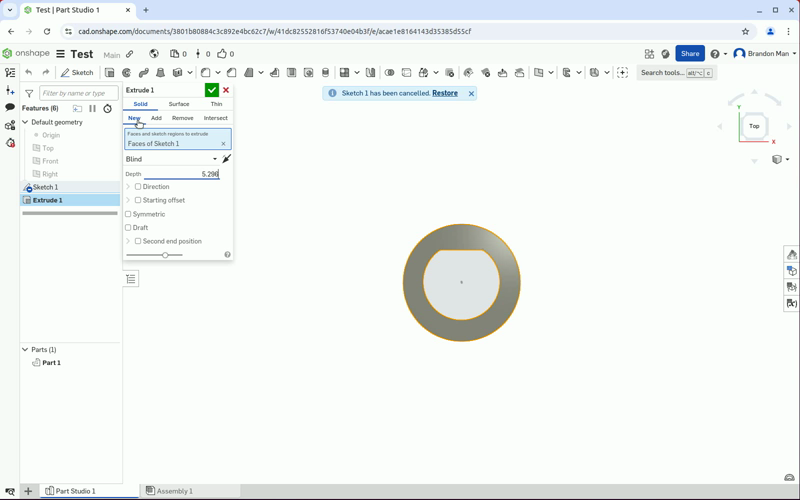
key(enter)
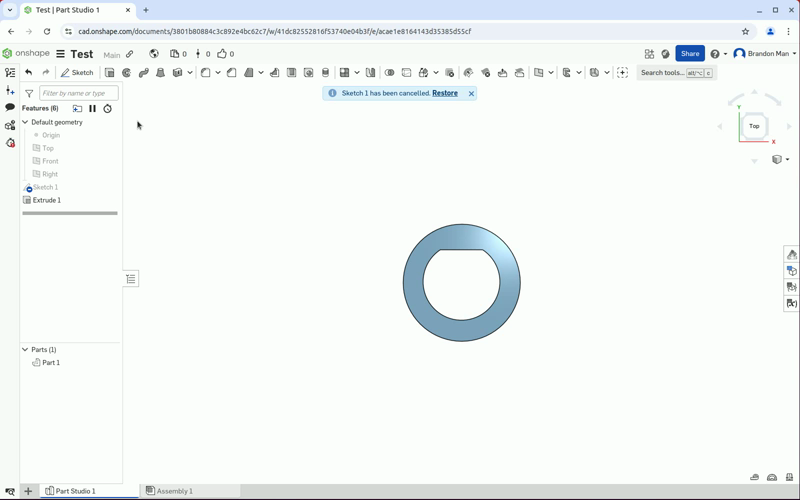
key(shift+h)
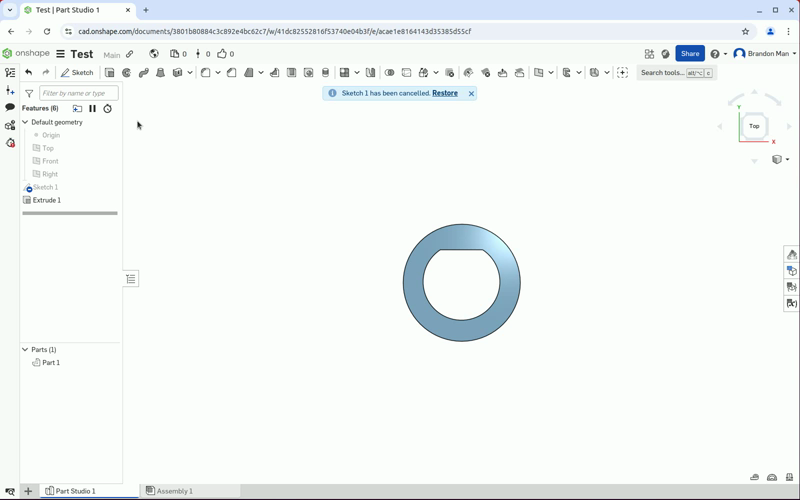
key(shift+h)
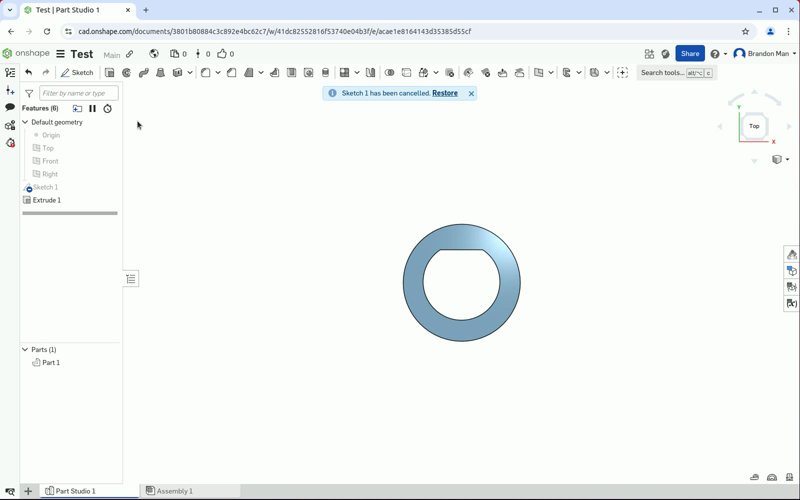
mouse_move(73, 189)
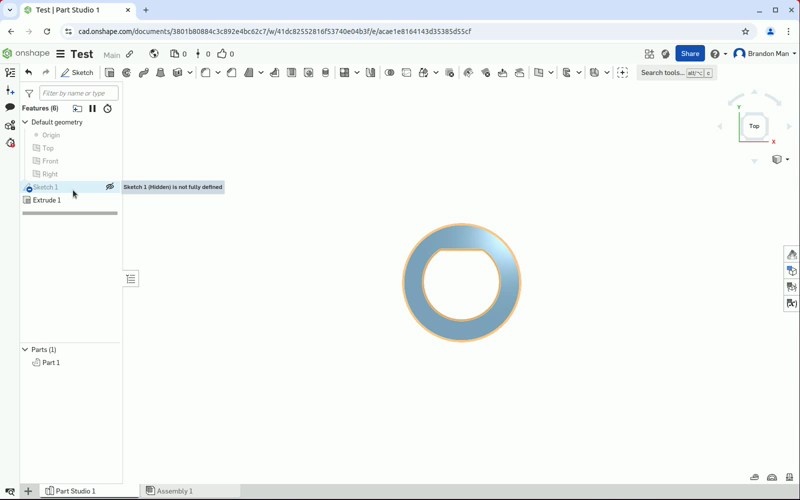
click(73, 189)
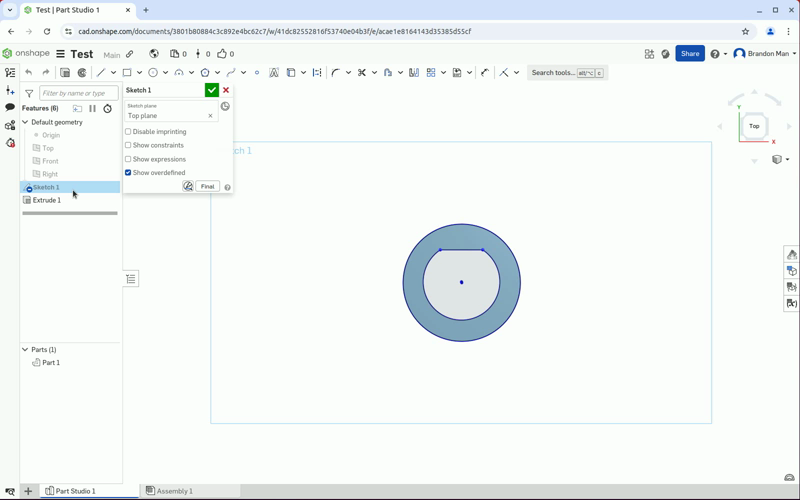
mouse_move(229, 92)
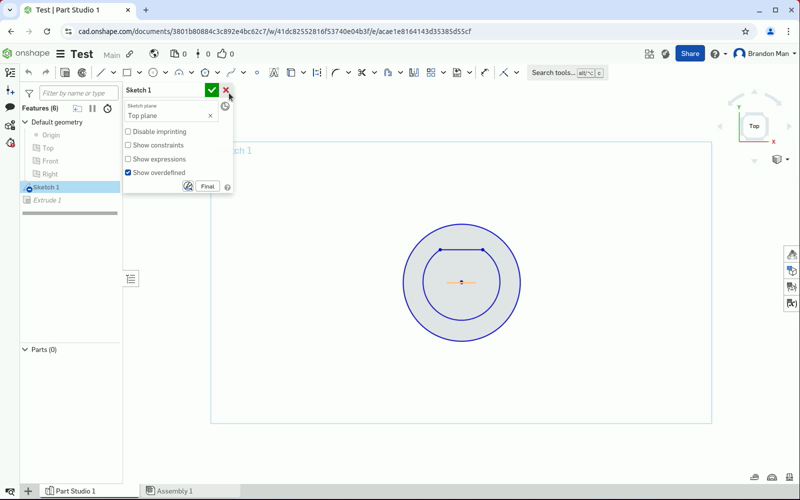
click(229, 92)
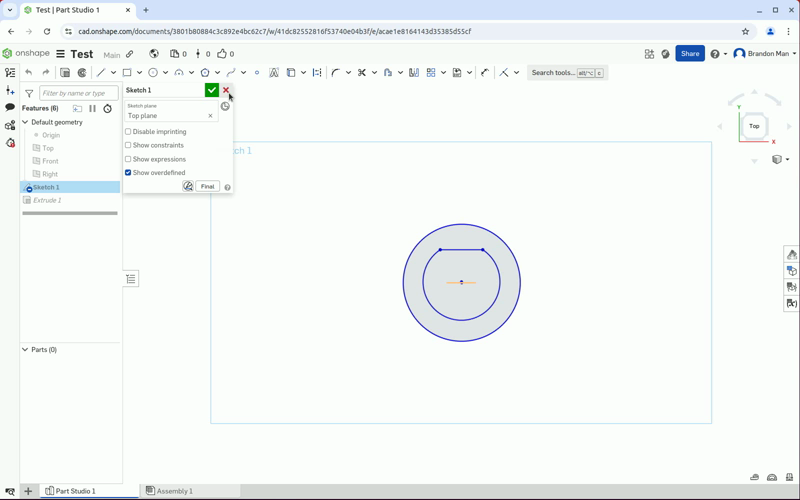
key(shift+s)
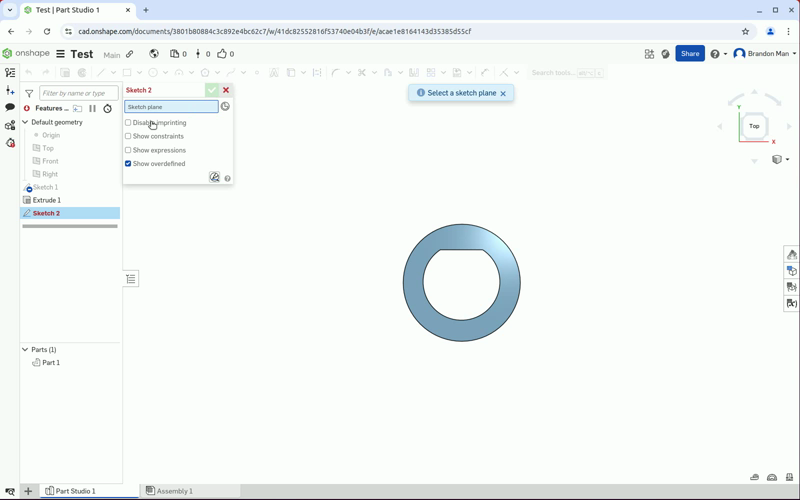
mouse_move(73, 150)
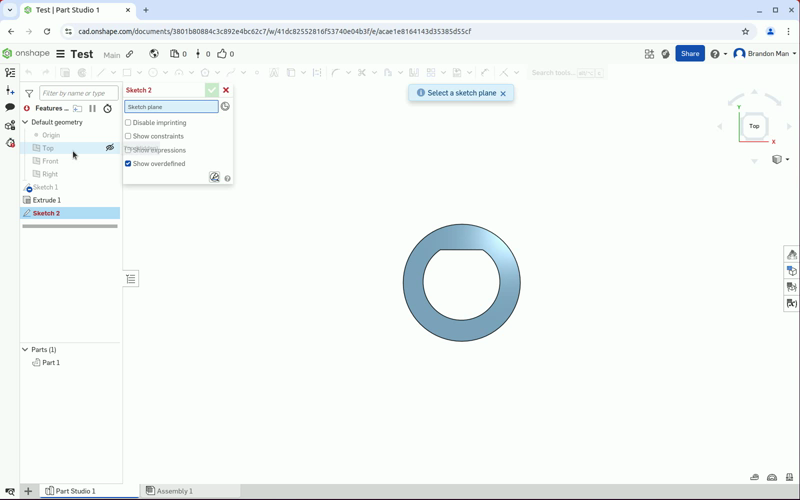
click(73, 150)
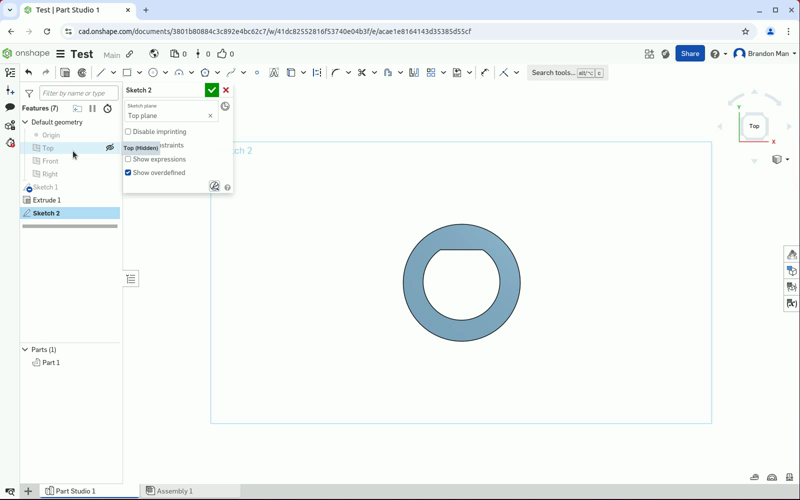
mouse_move(73, 352)
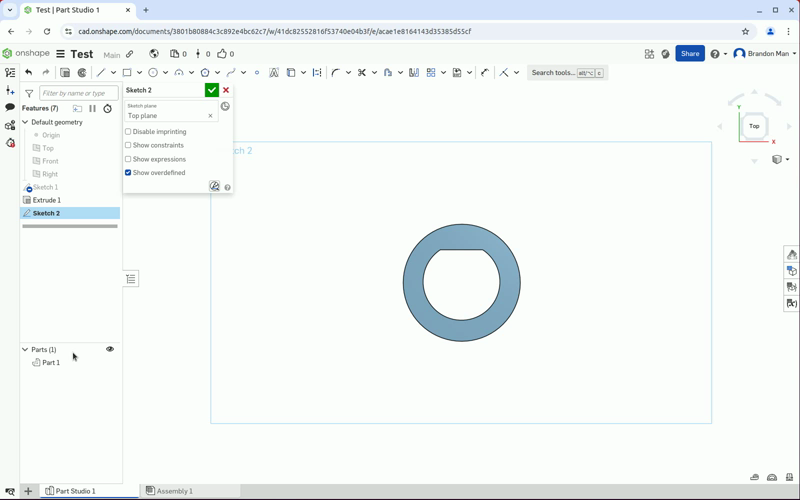
key(y)
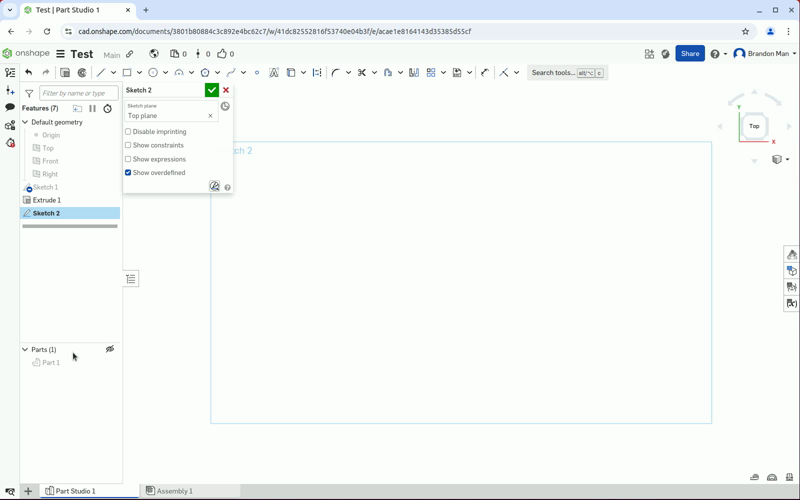
key(c)
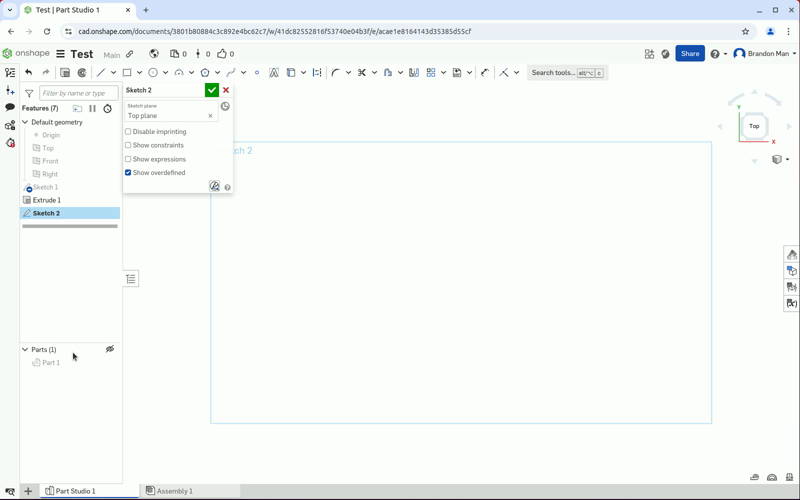
key_down(shift)
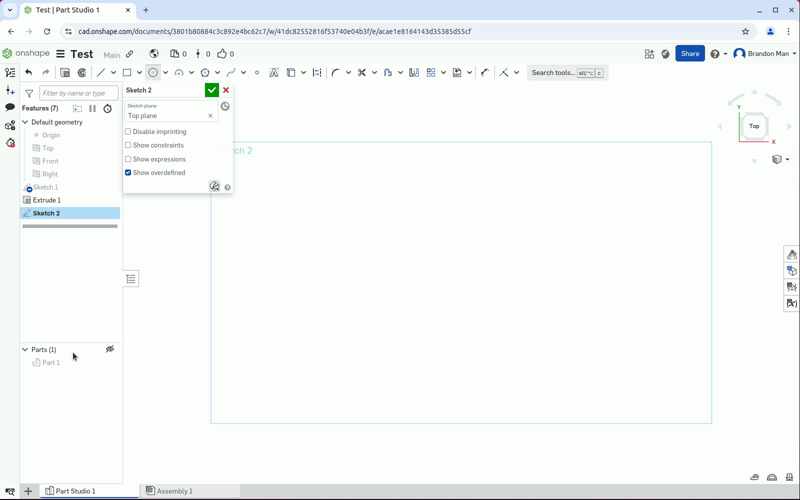
mouse_move(461, 282)
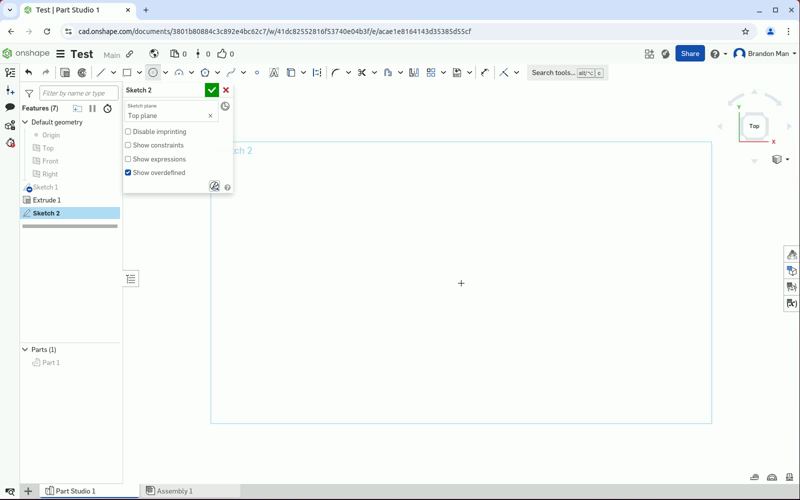
click(461, 282)
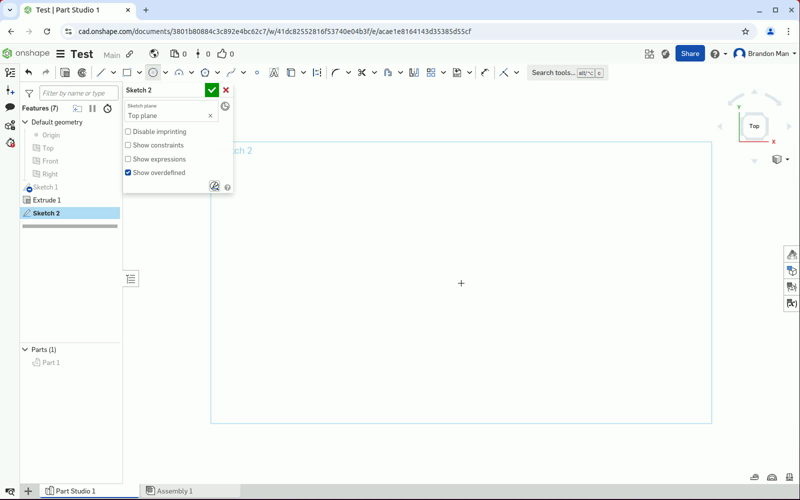
key_up(shift)
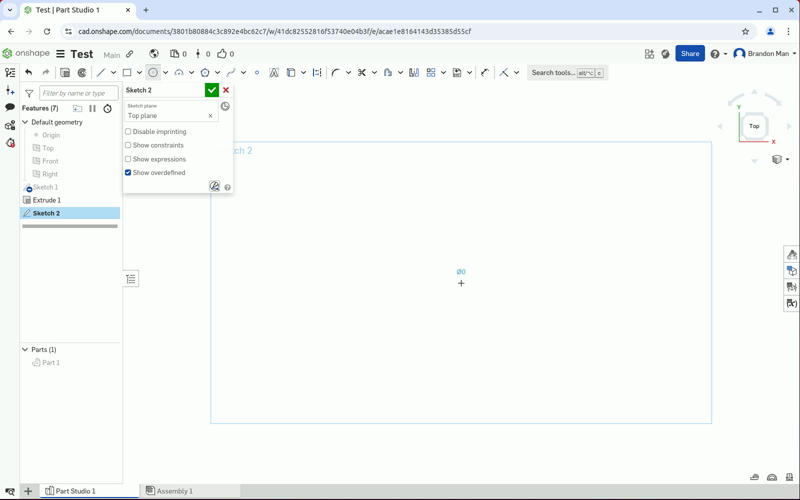
mouse_move(574, 282)
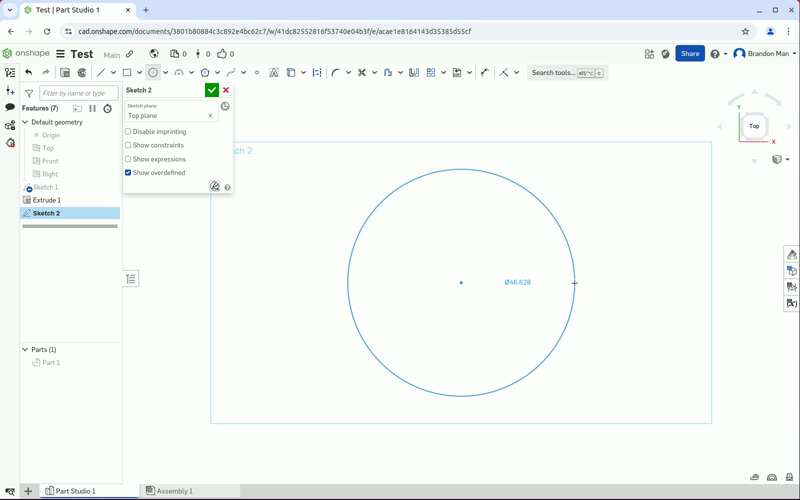
click(574, 282)
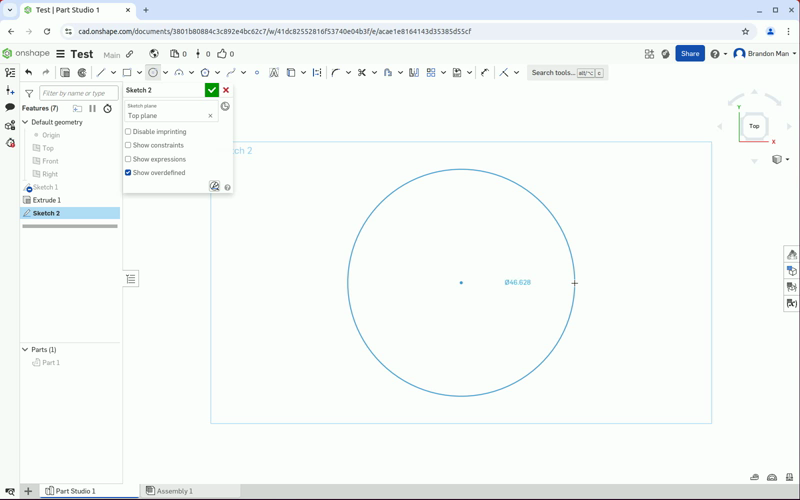
key(esc)
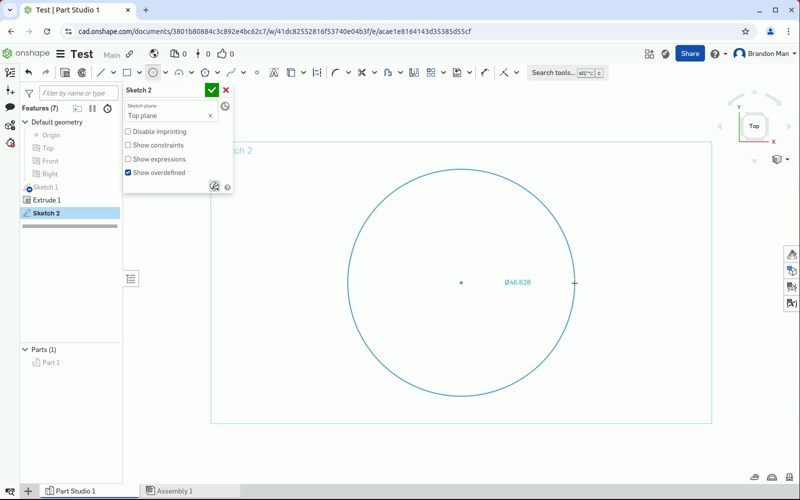
key(c)
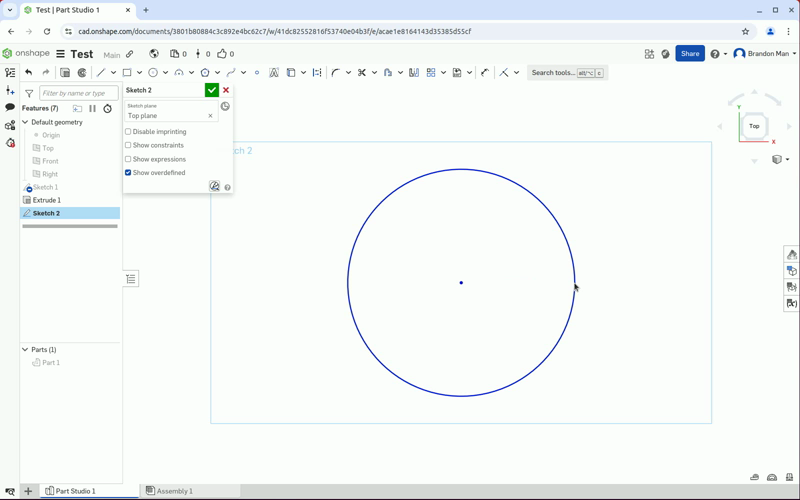
key_down(shift)
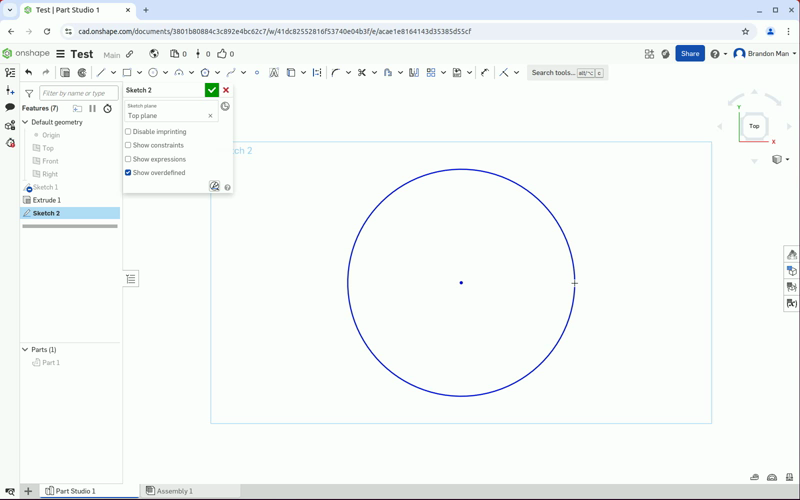
mouse_move(376, 282)
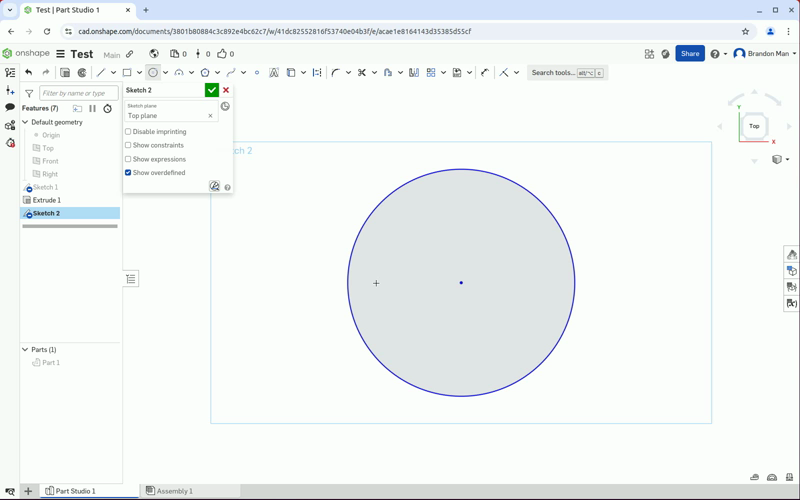
click(376, 282)
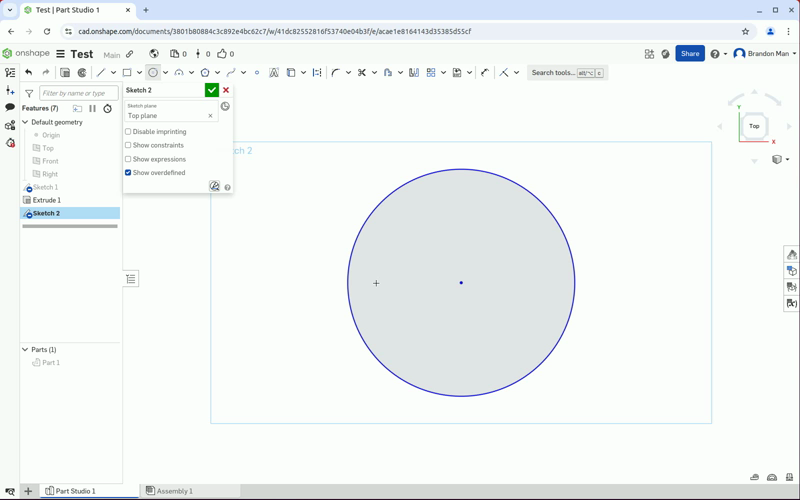
key_up(shift)
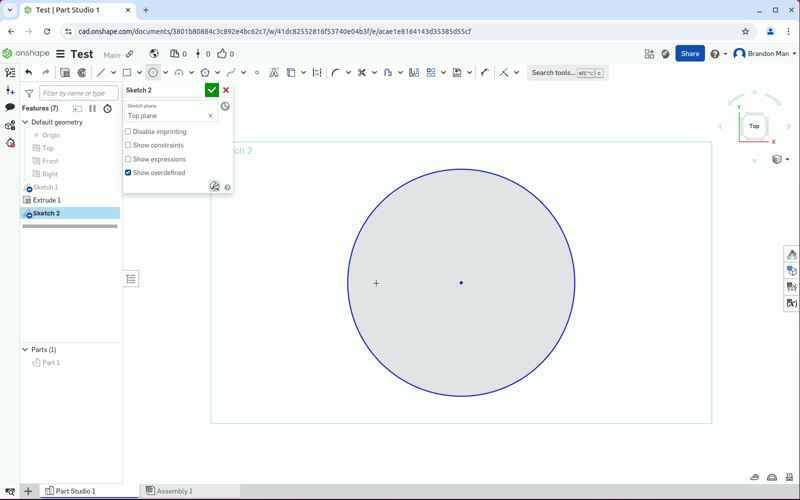
mouse_move(385, 282)
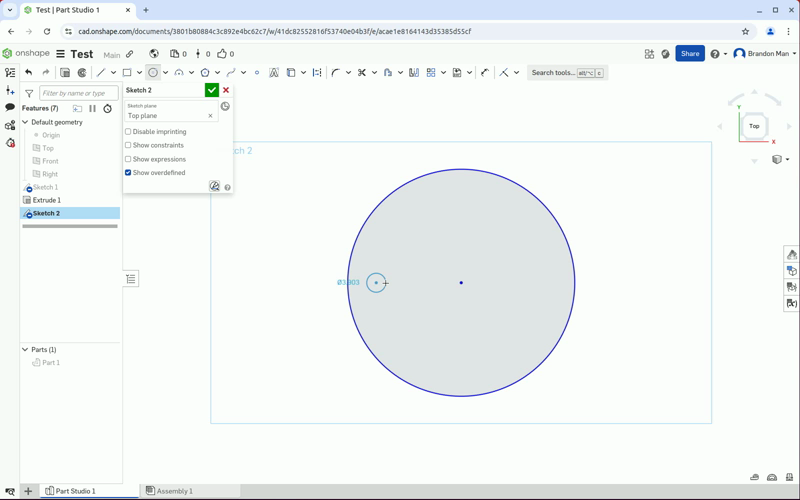
click(385, 282)
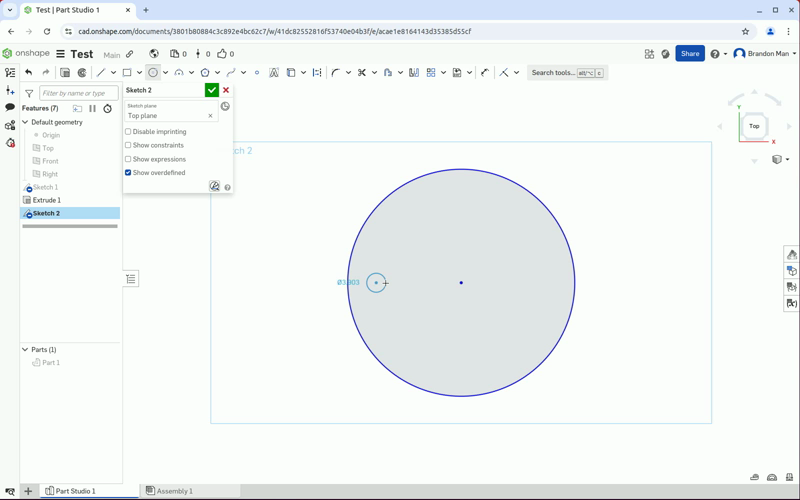
key(esc)
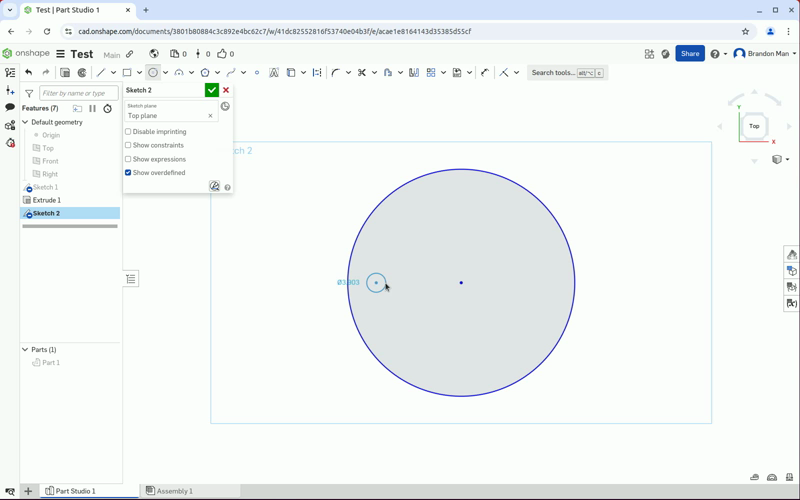
key(c)
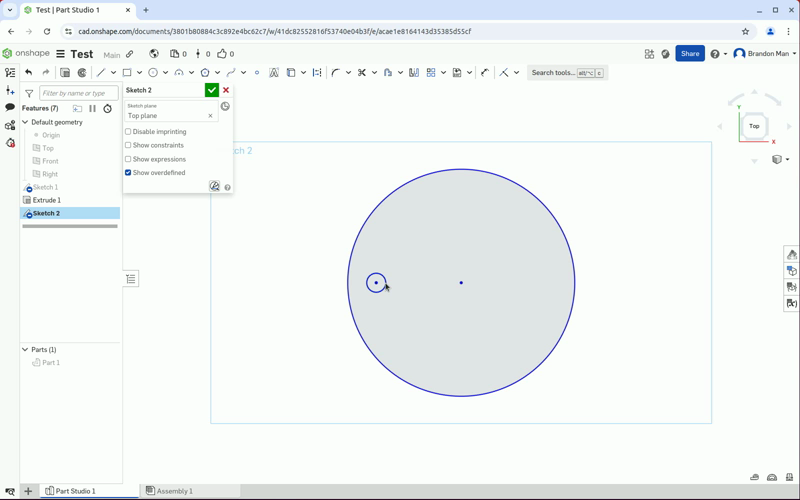
key_down(shift)
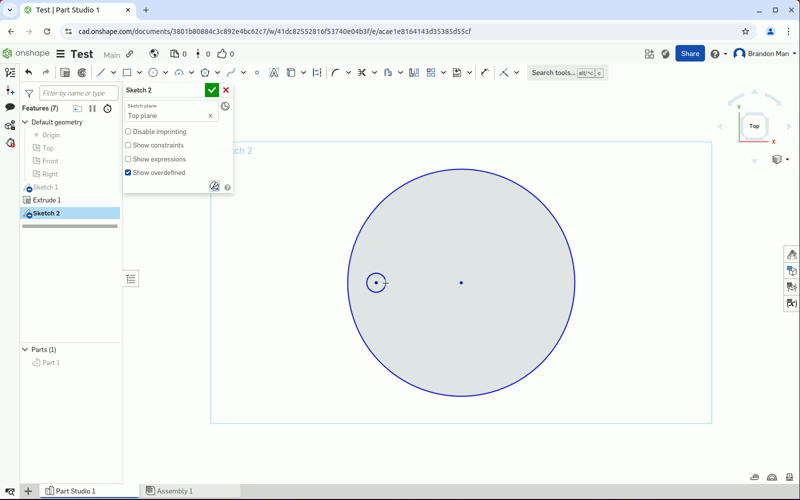
mouse_move(461, 282)
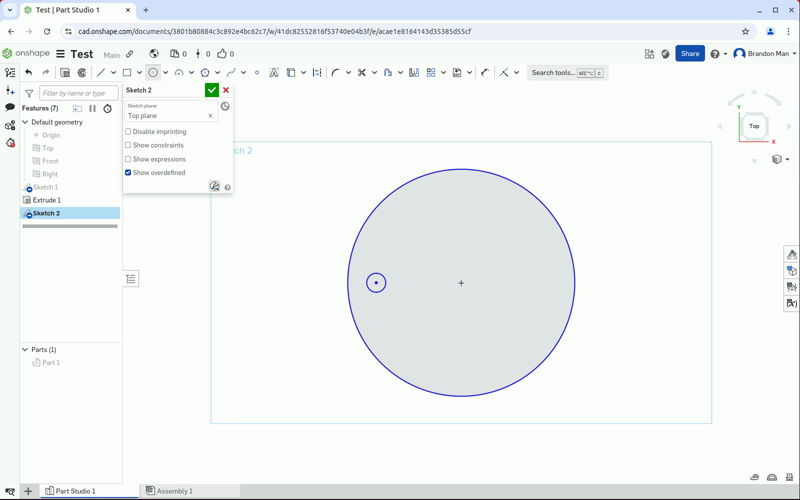
click(461, 282)
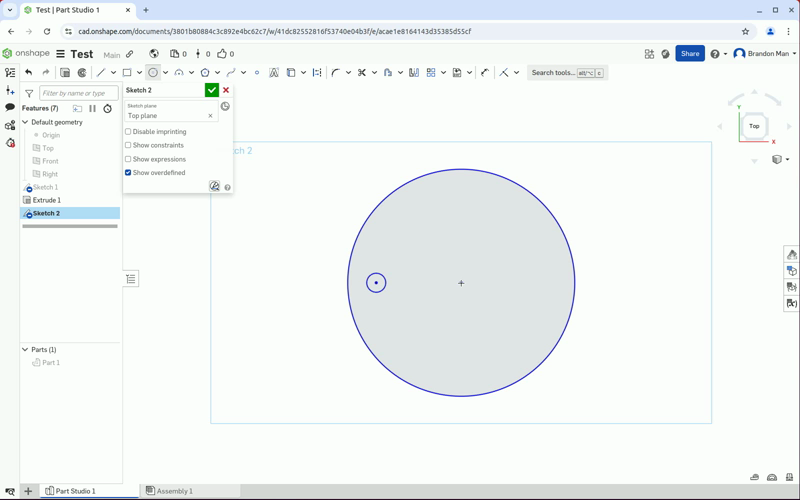
key_up(shift)
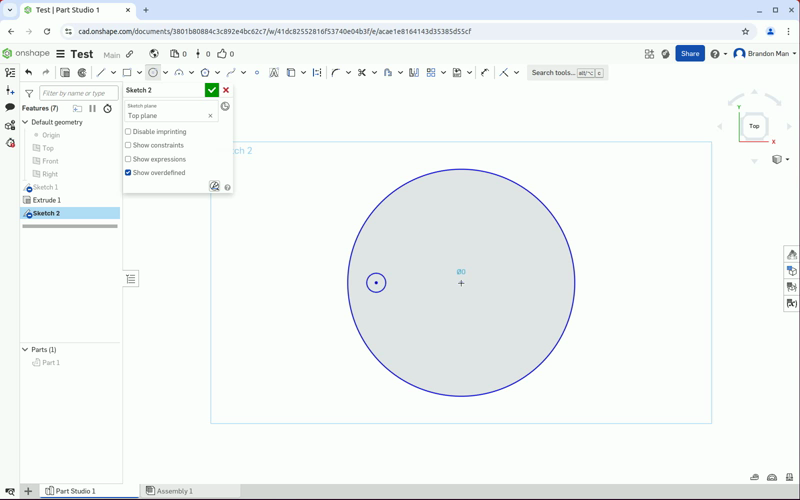
mouse_move(517, 282)
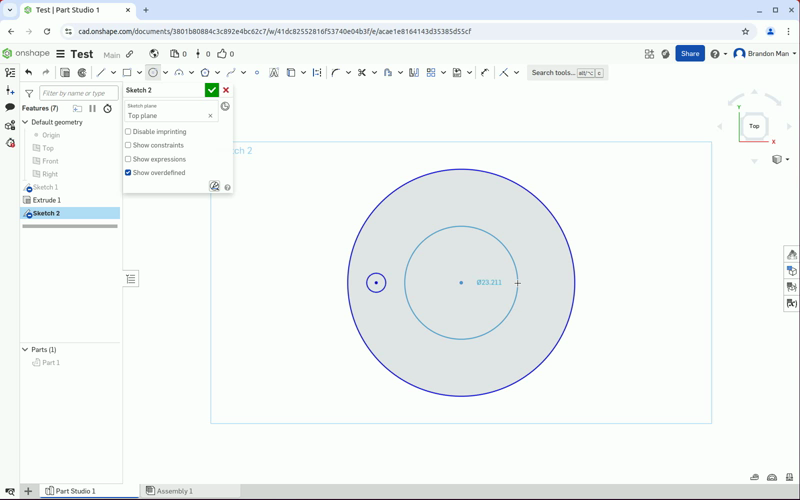
click(517, 282)
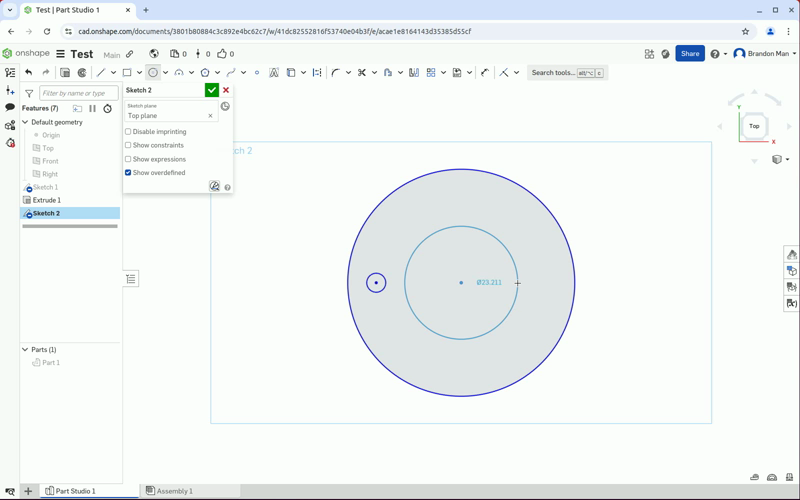
key(esc)
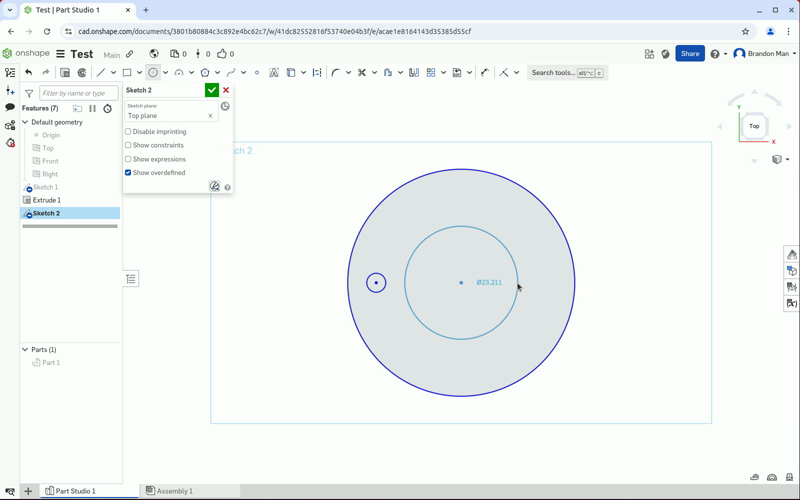
key(c)
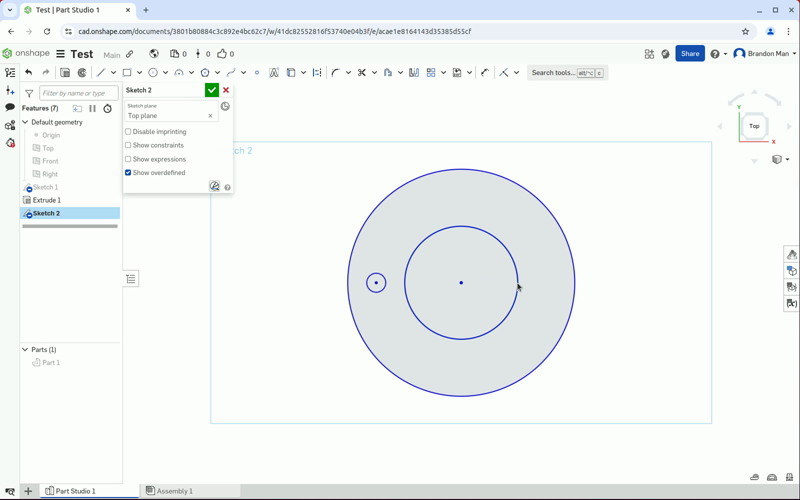
key_down(shift)
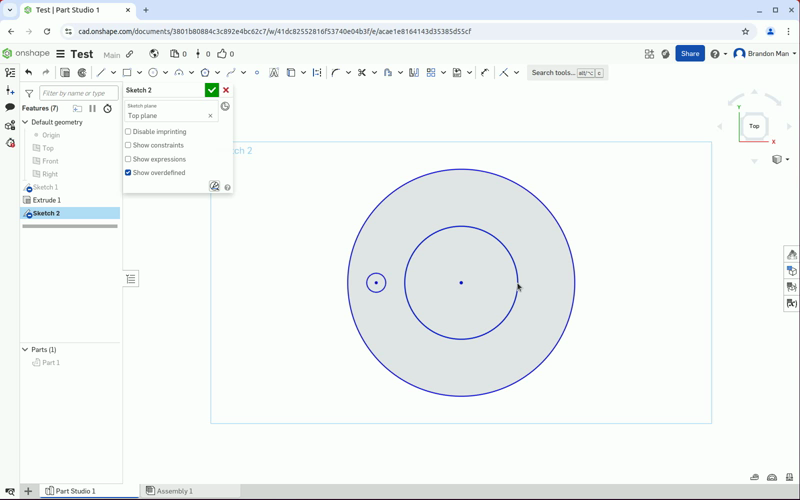
mouse_move(461, 365)
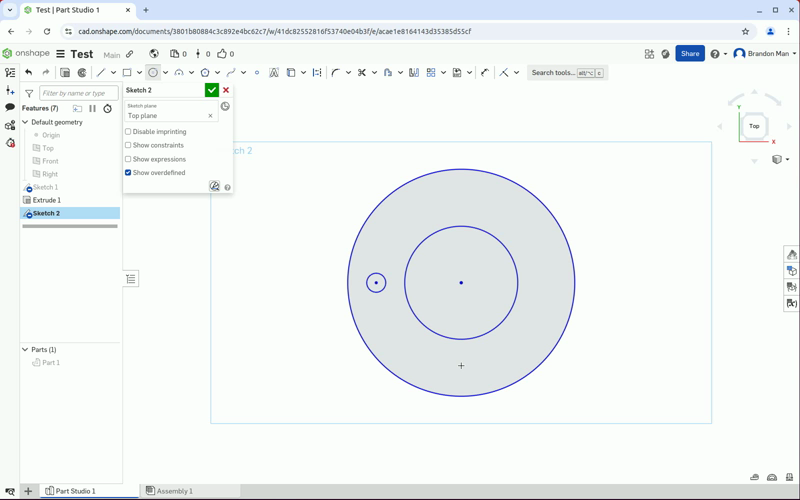
click(461, 365)
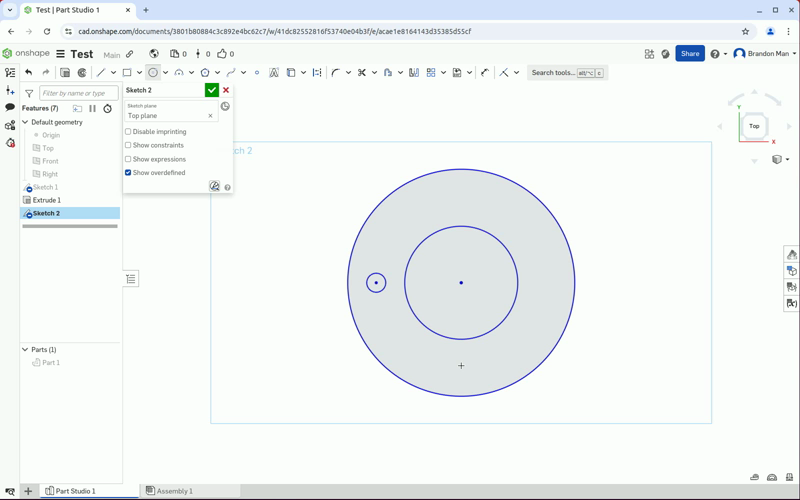
key_up(shift)
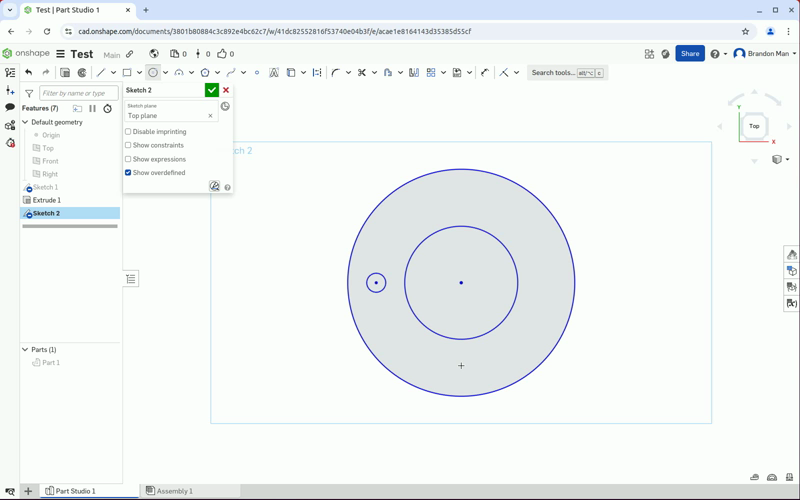
mouse_move(470, 365)
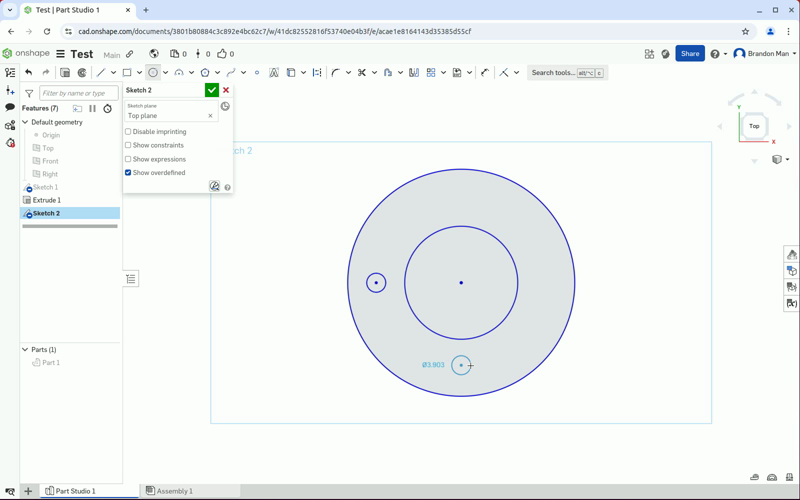
click(470, 365)
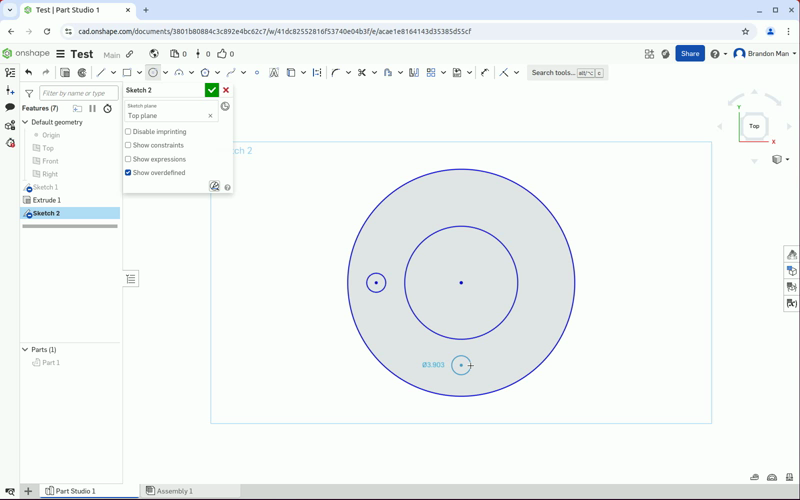
key(esc)
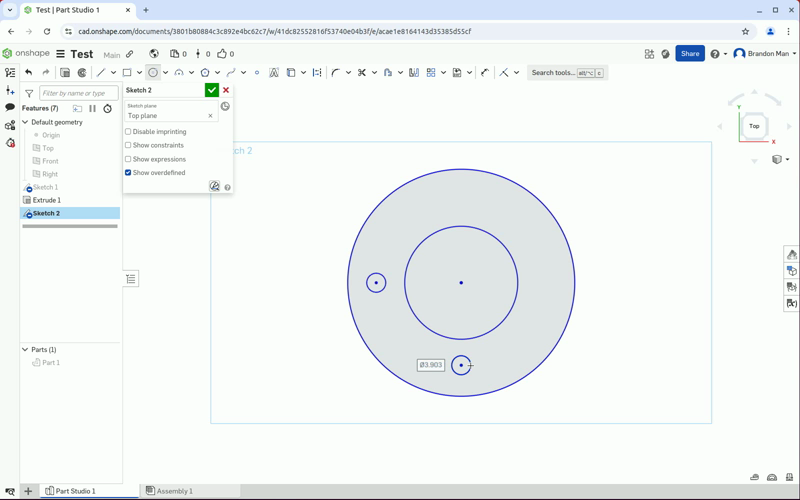
key(c)
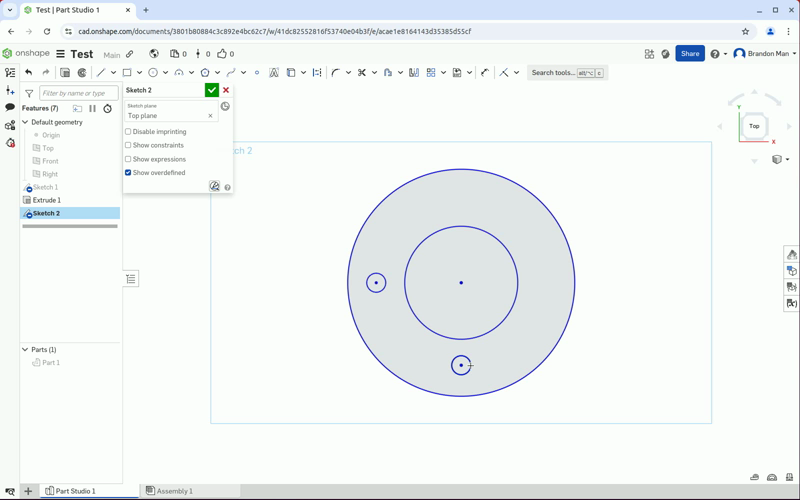
key_down(shift)
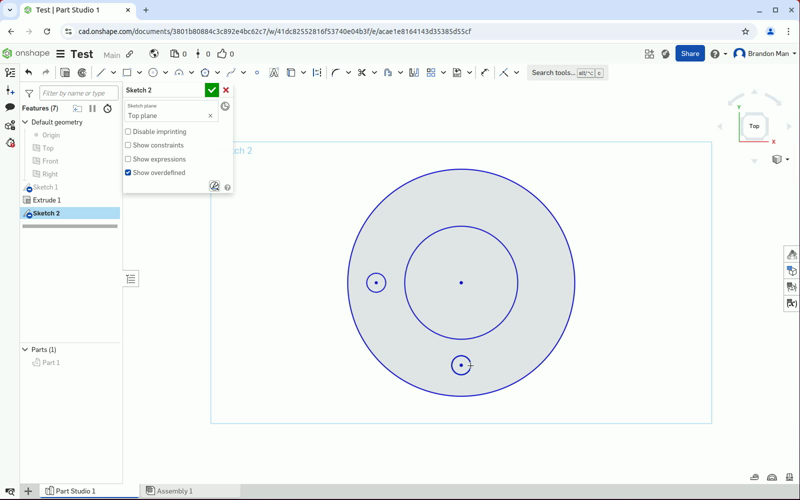
mouse_move(461, 200)
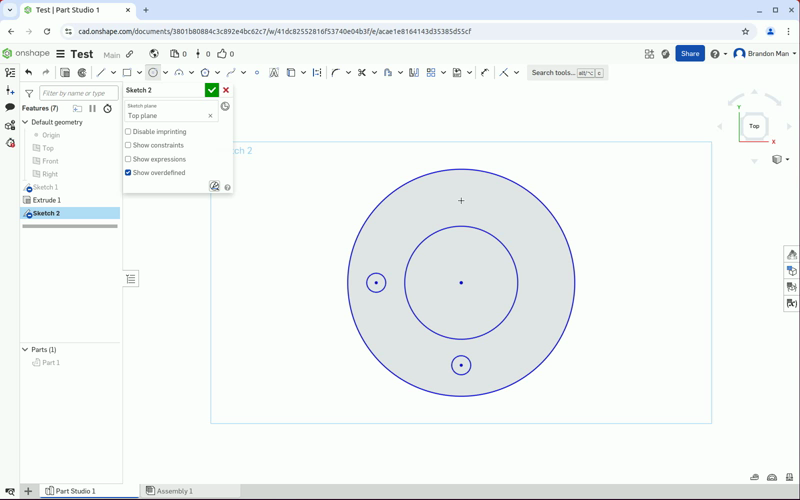
click(461, 200)
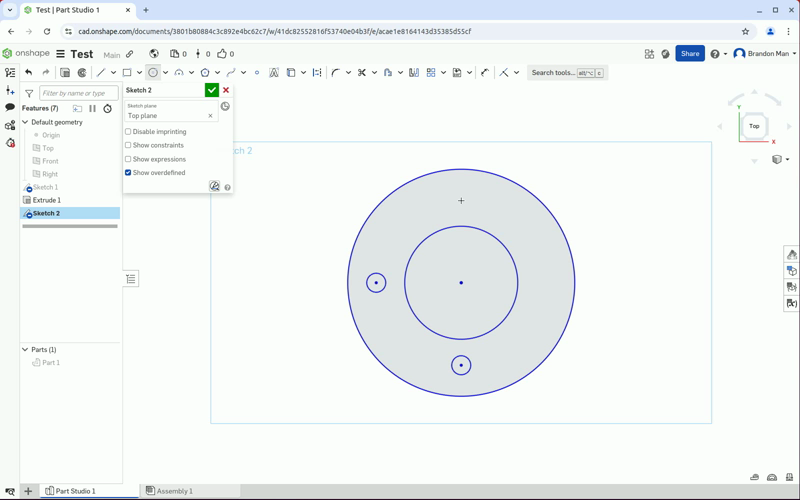
key_up(shift)
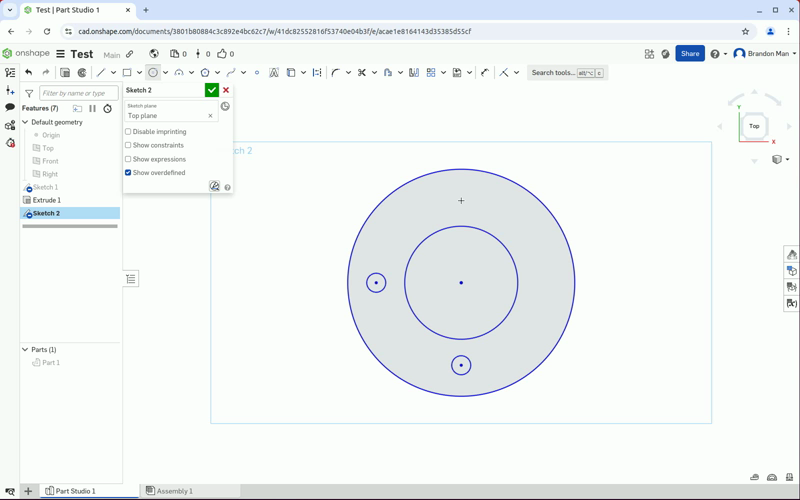
mouse_move(470, 200)
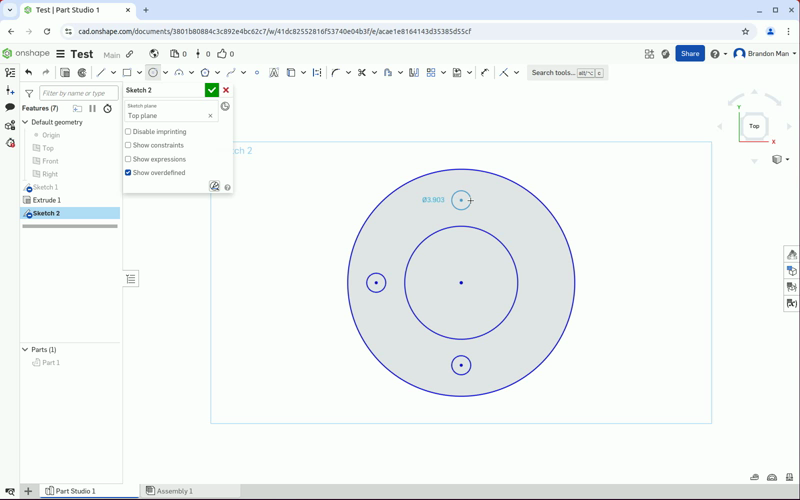
click(470, 200)
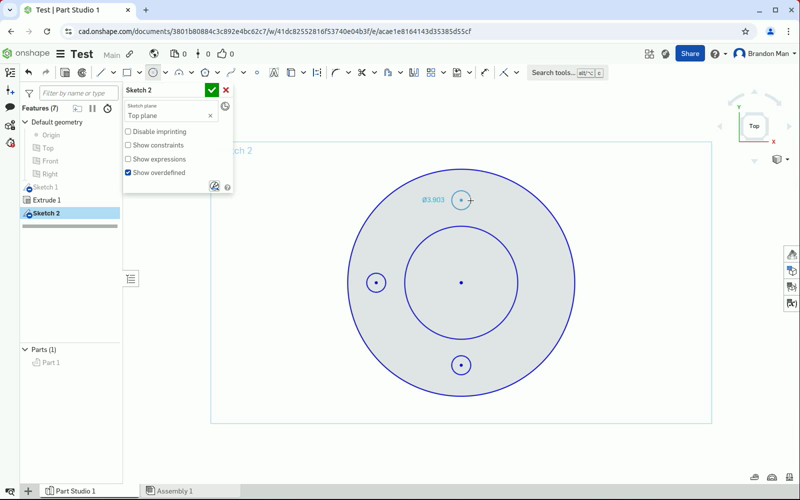
key(esc)
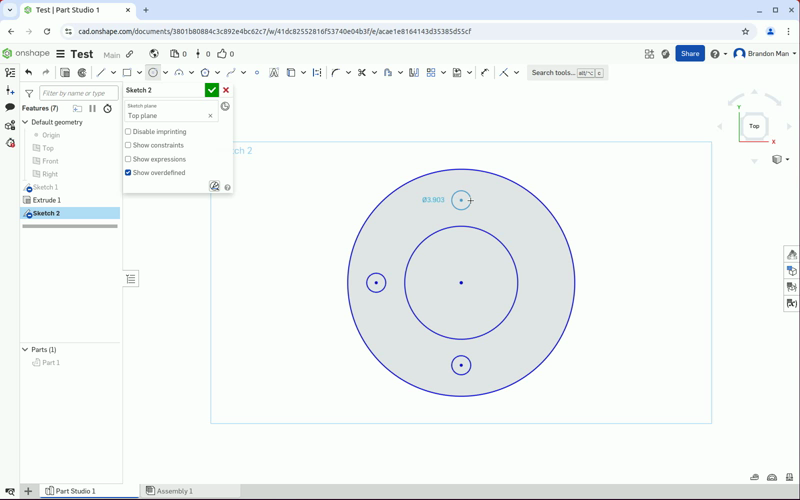
key(c)
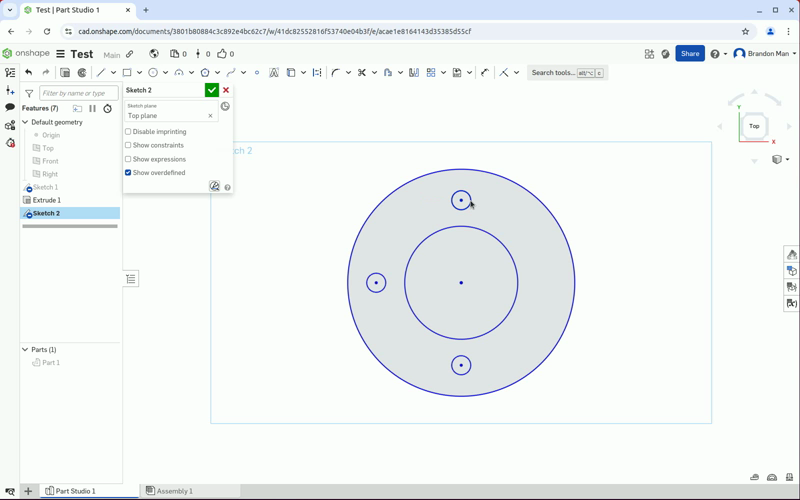
key_down(shift)
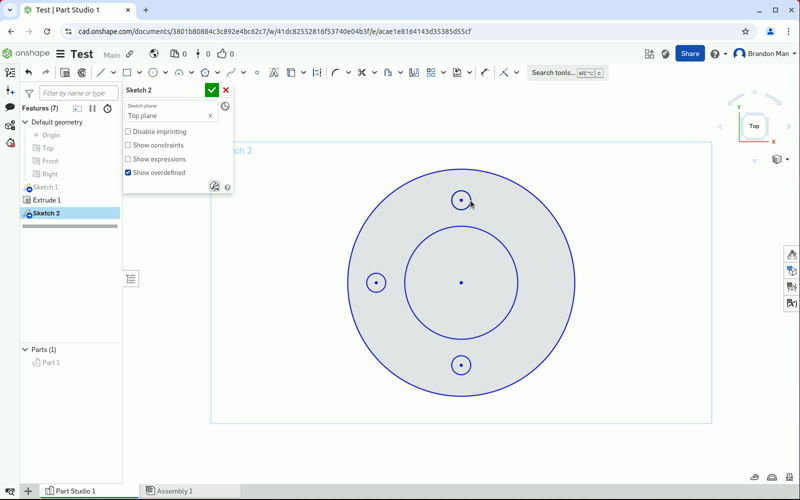
mouse_move(543, 282)
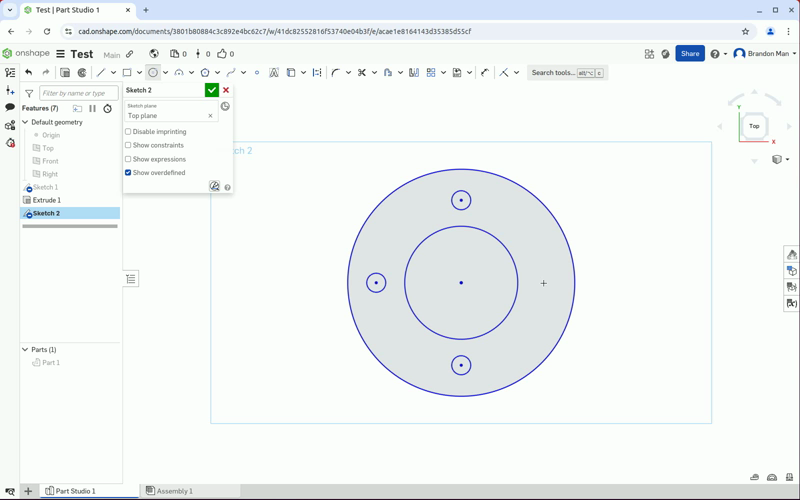
click(543, 282)
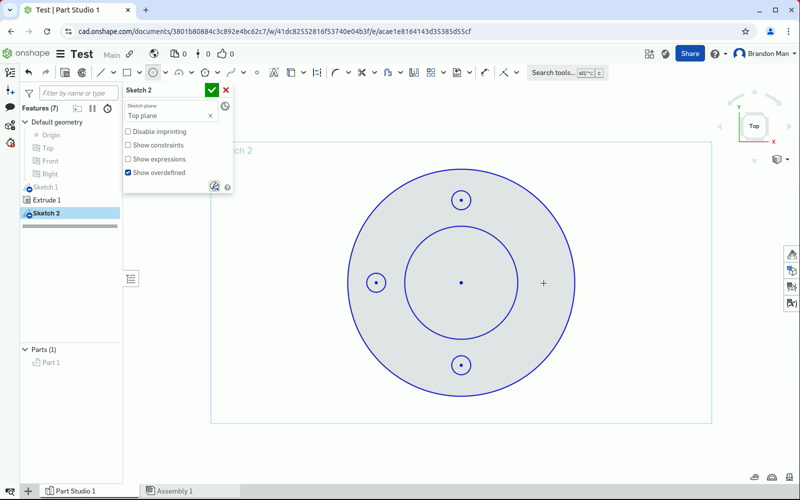
key_up(shift)
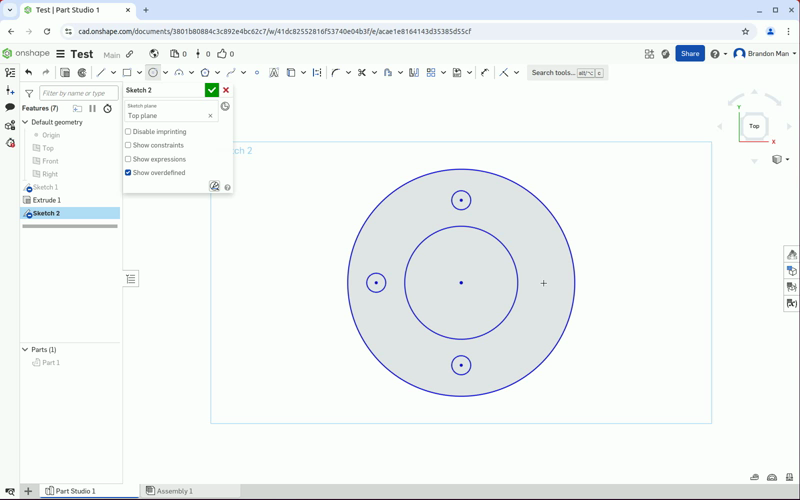
mouse_move(553, 282)
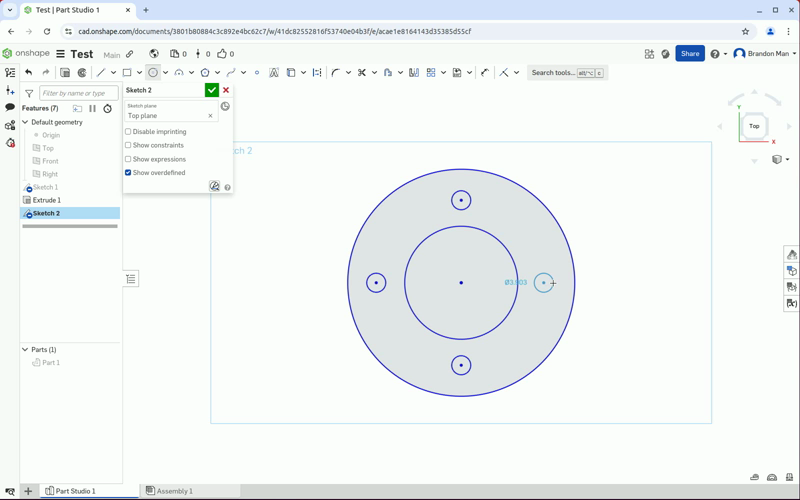
click(553, 282)
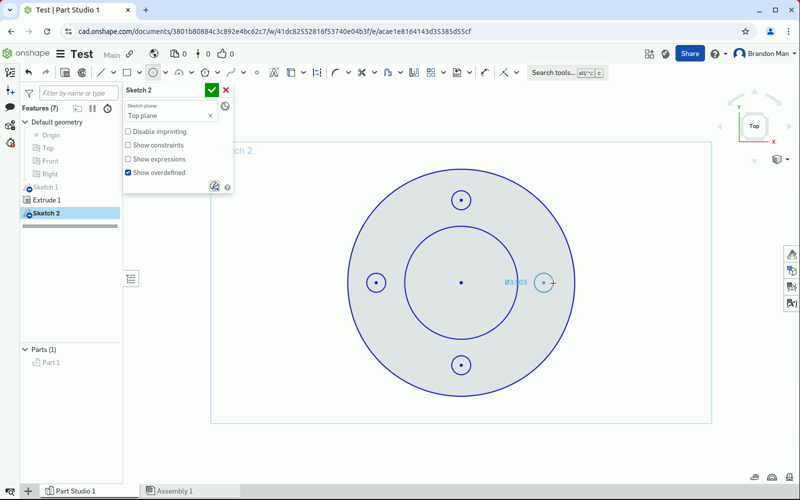
key(esc)
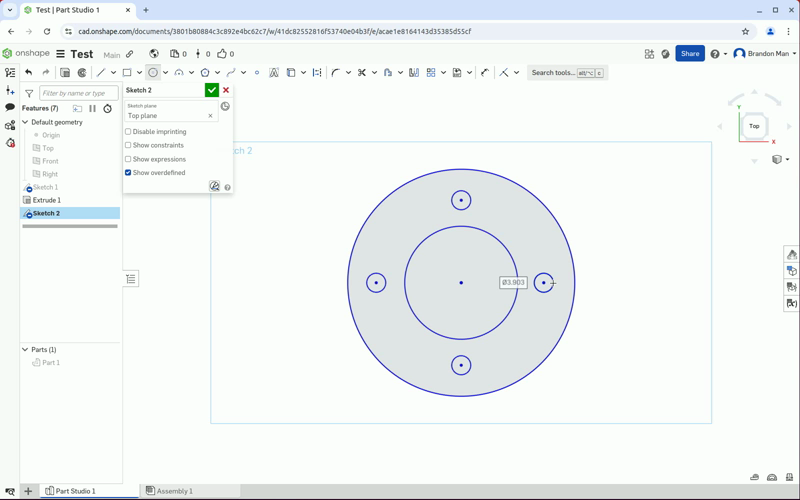
mouse_move(521, 336)
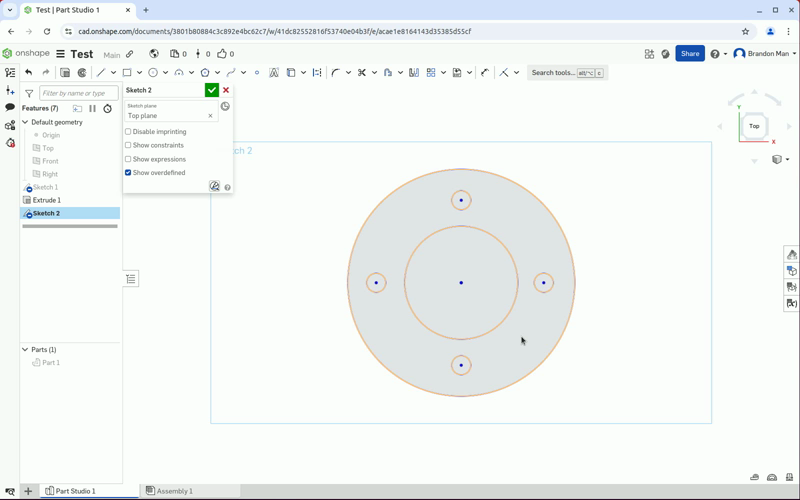
click(521, 336)
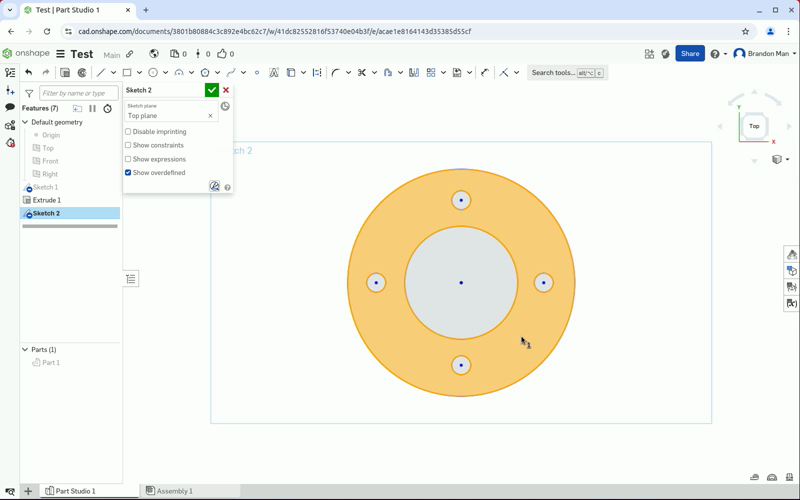
mouse_move(73, 352)
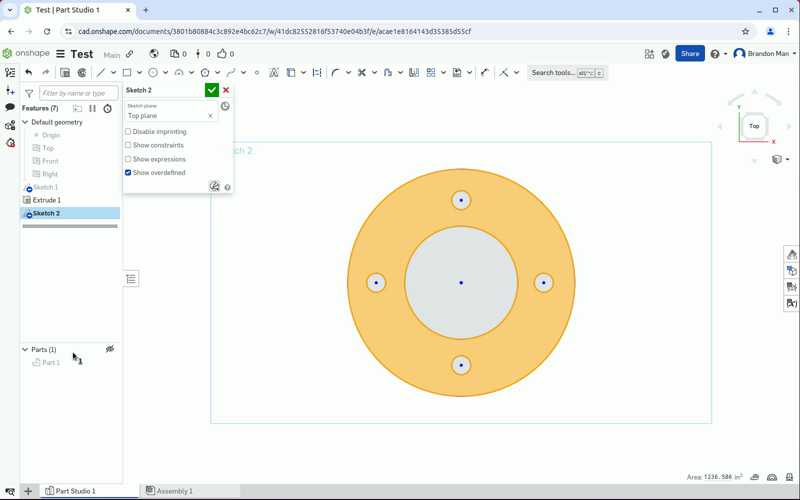
key(shift+y)
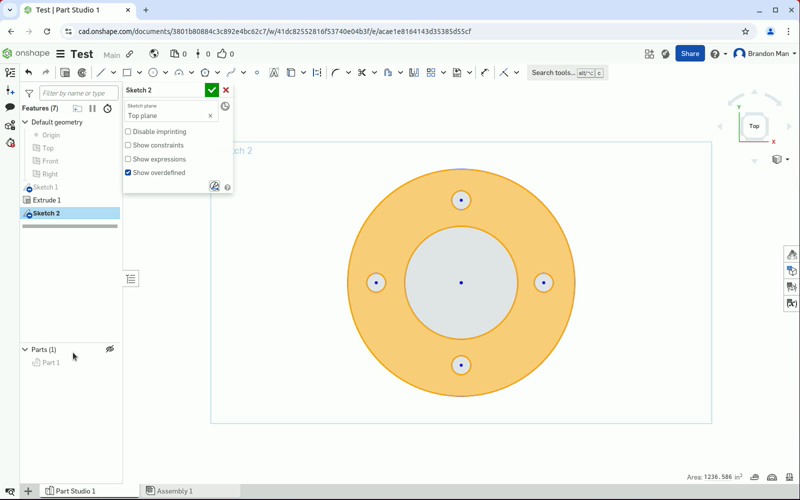
key(shift+e)
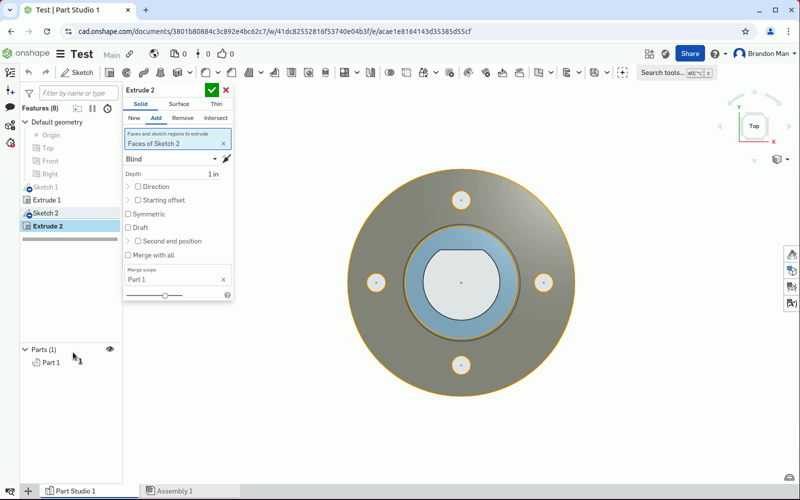
mouse_move(143, 106)
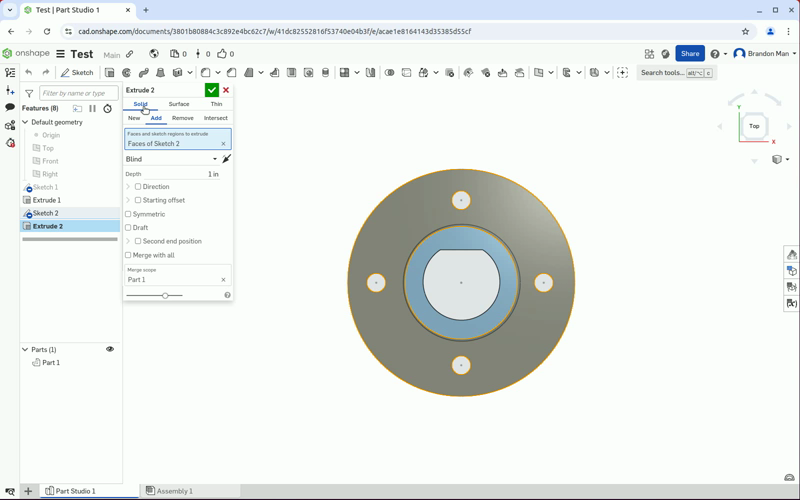
click(143, 106)
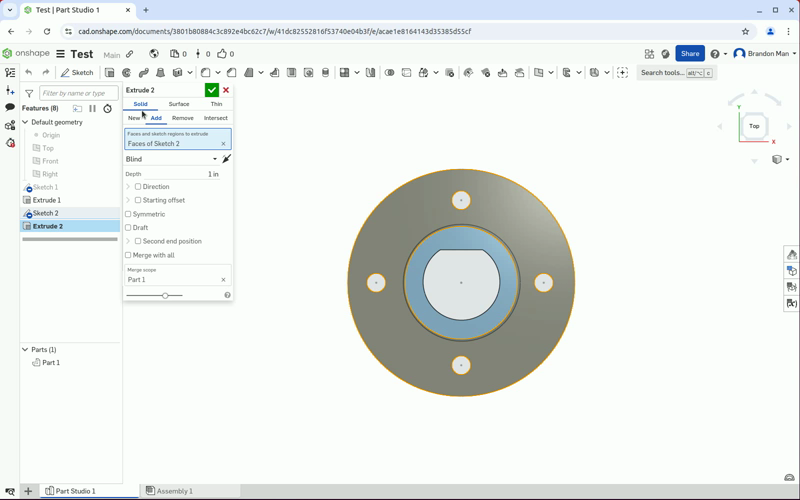
mouse_move(137, 120)
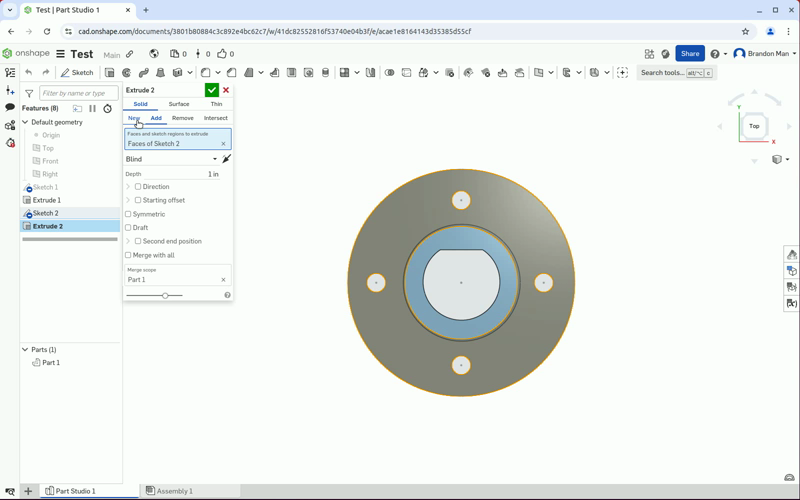
click(137, 120)
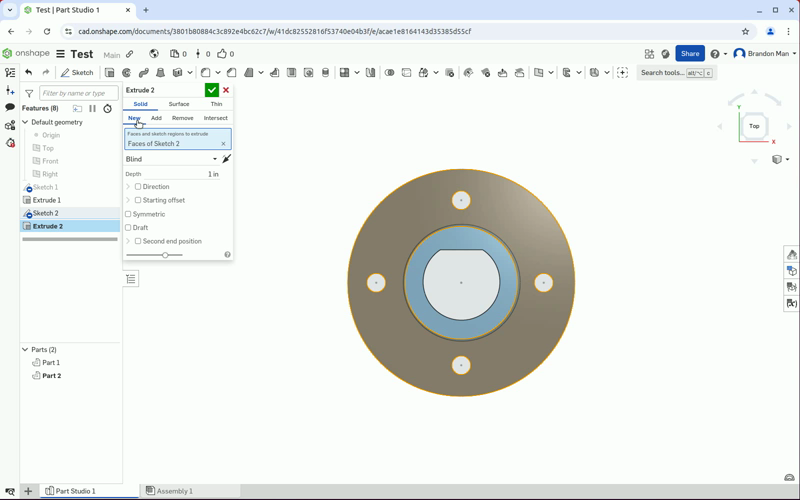
key(tab, 4)
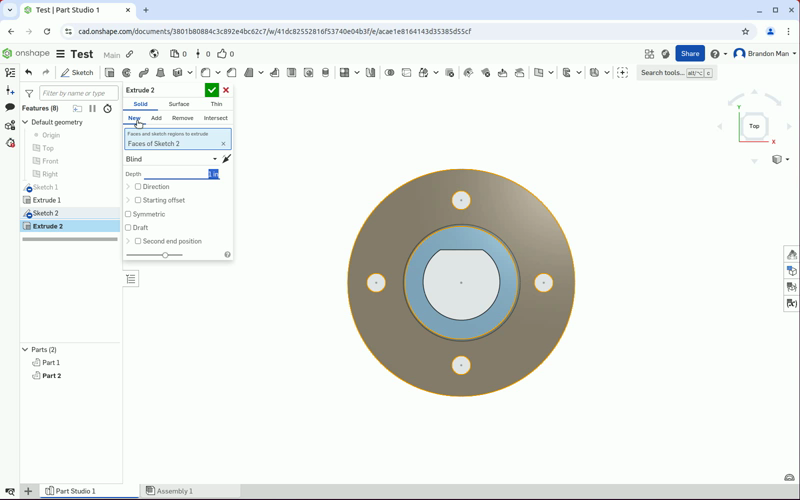
text(2.648)
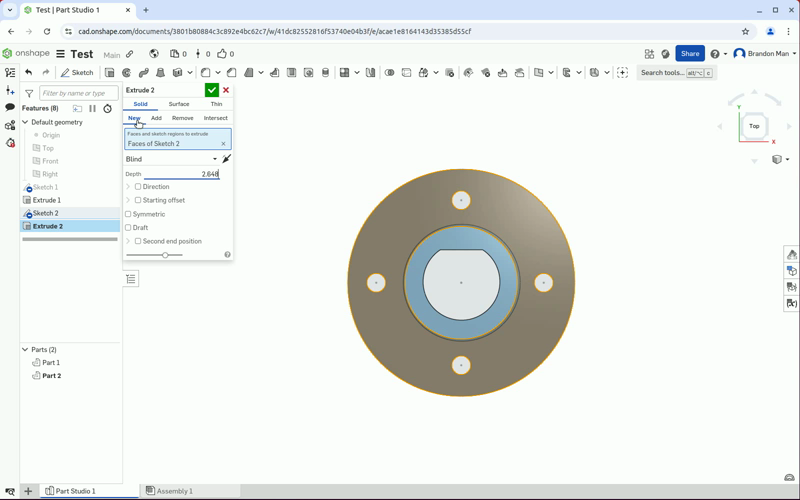
key(enter)
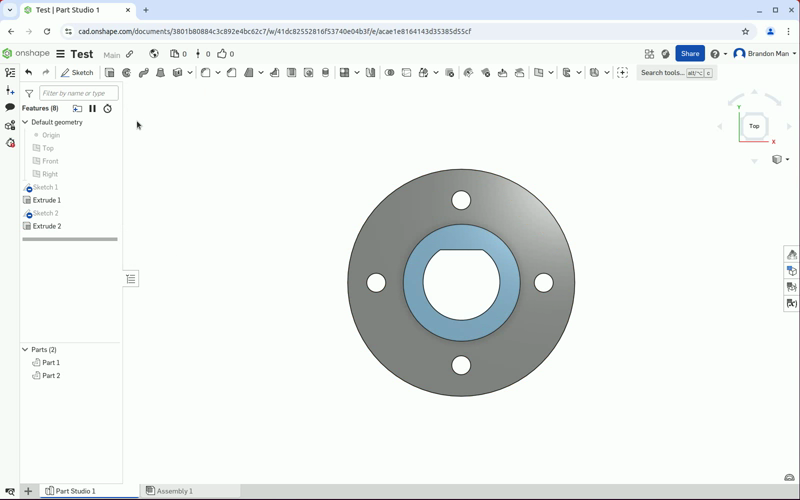
key(shift+h)
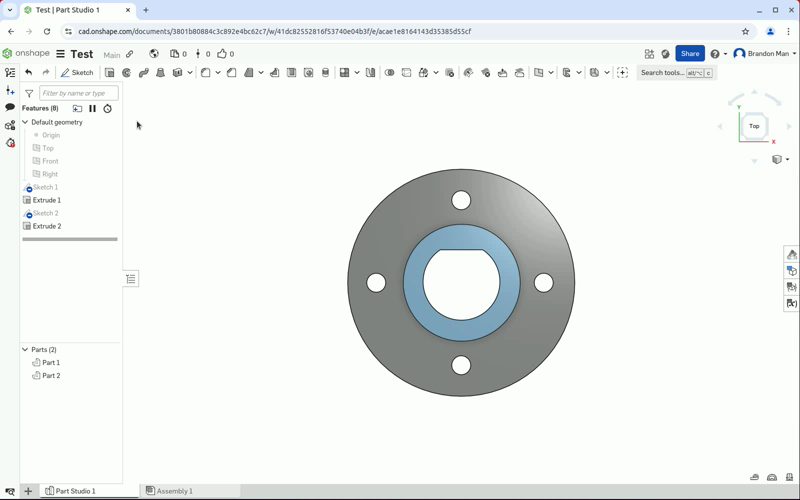
key(shift+h)
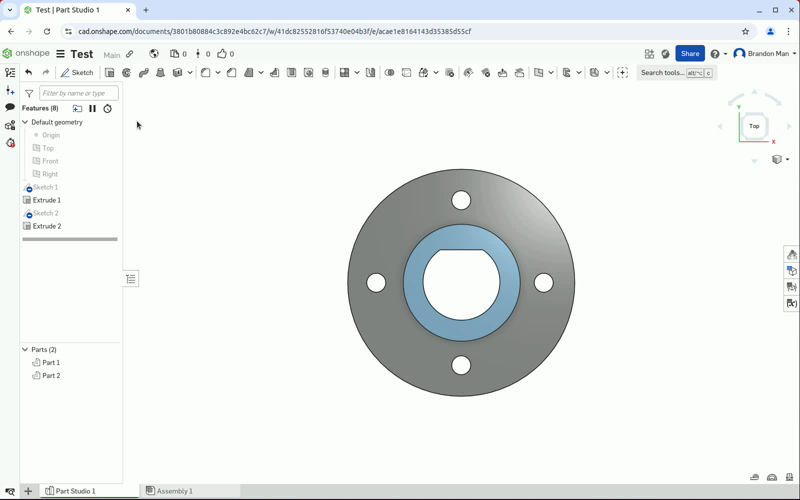
key(shift+7)
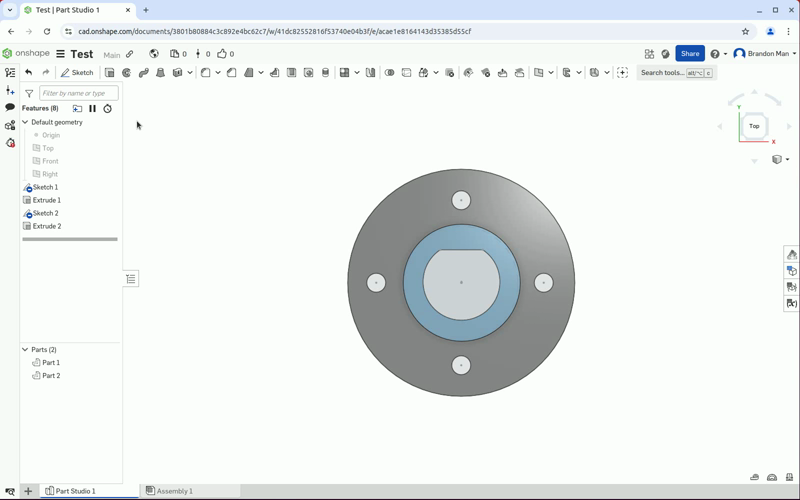
key(up, 3)
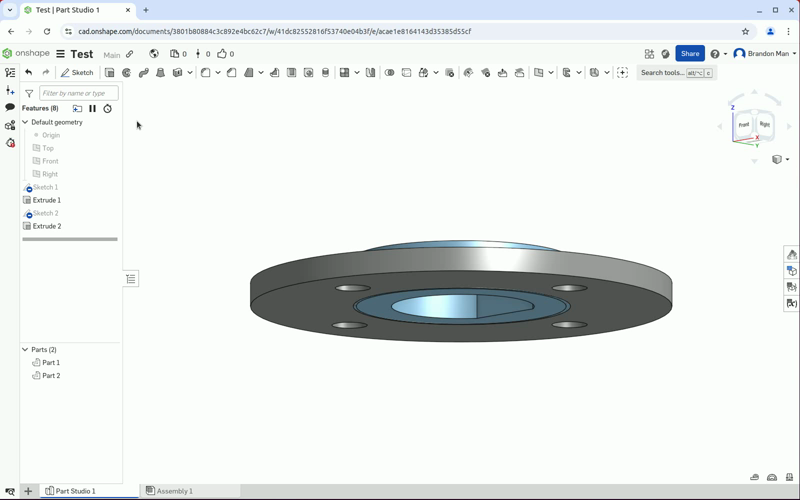
key(left, 3)
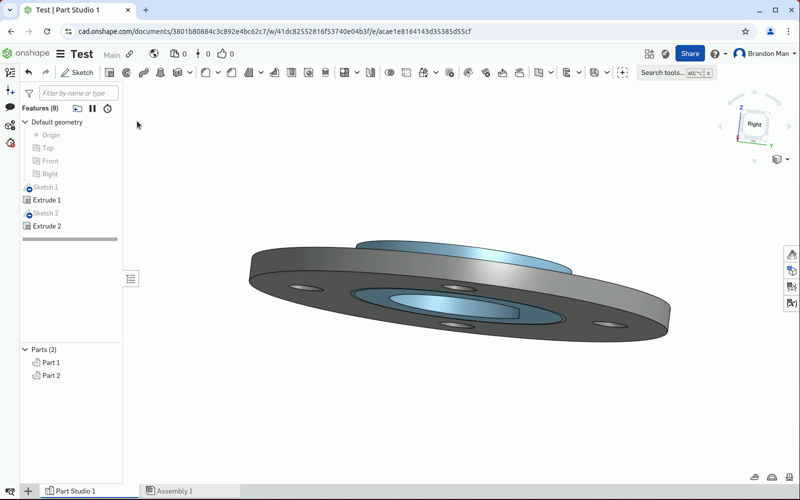
key(right, 3)
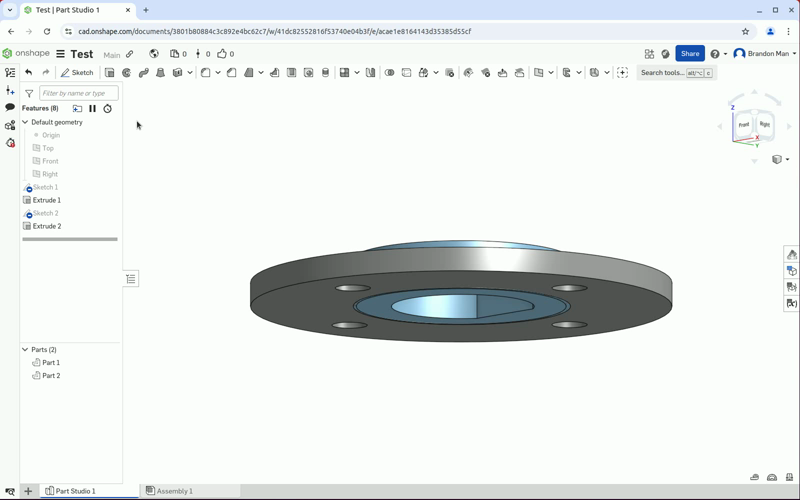
key(down, 3)
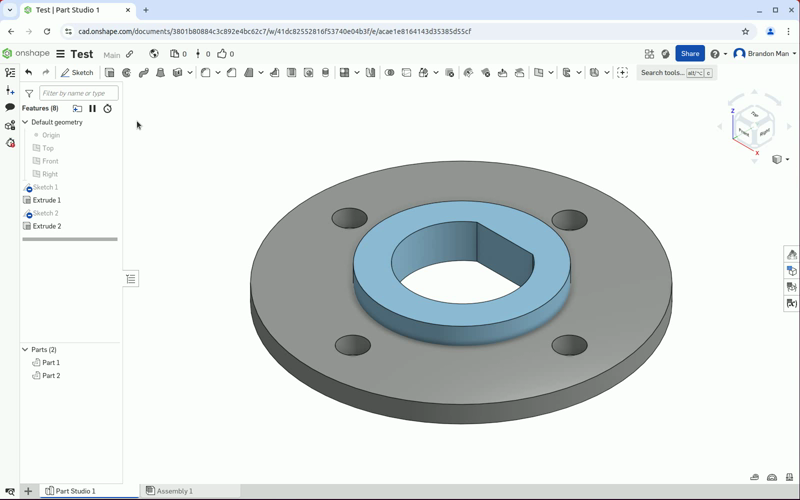
mouse_move(73, 189)
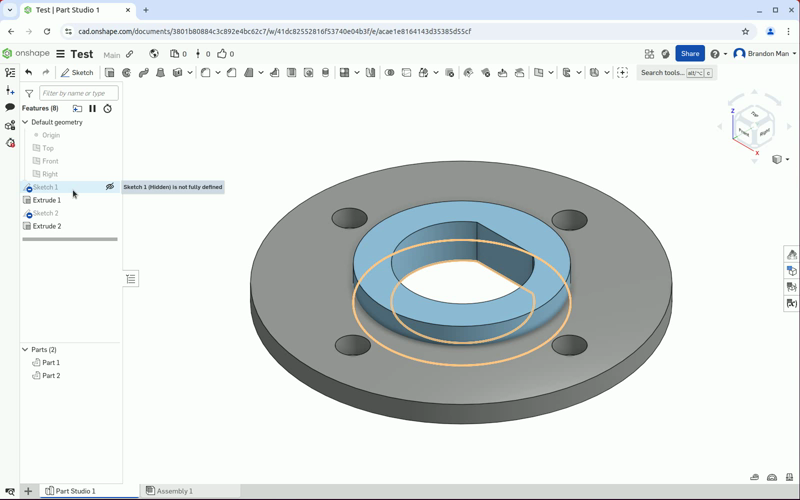
click(73, 189)